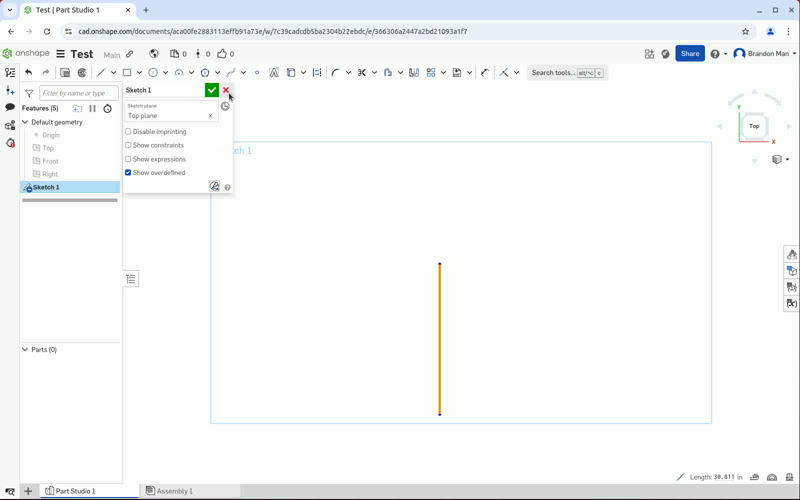
key(shift+h)
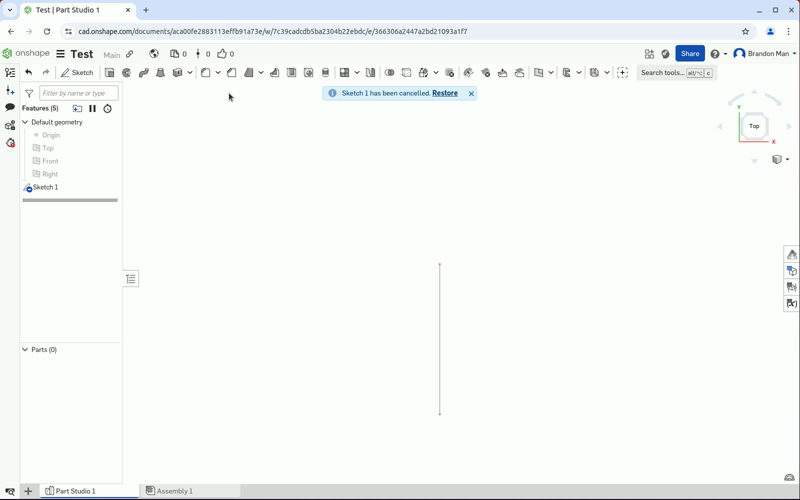
mouse_move(73, 352)
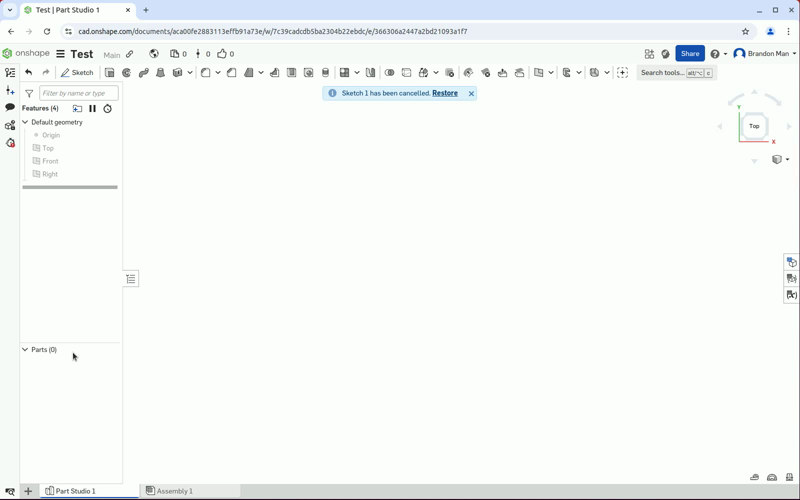
key(y)
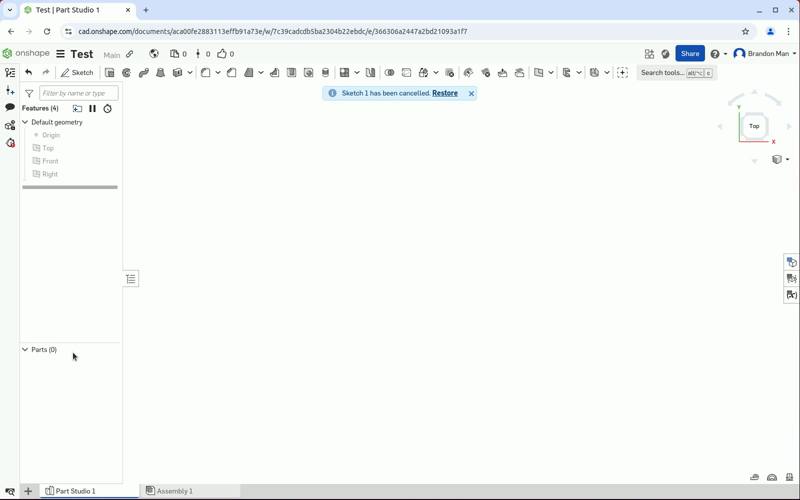
key(shift+p)
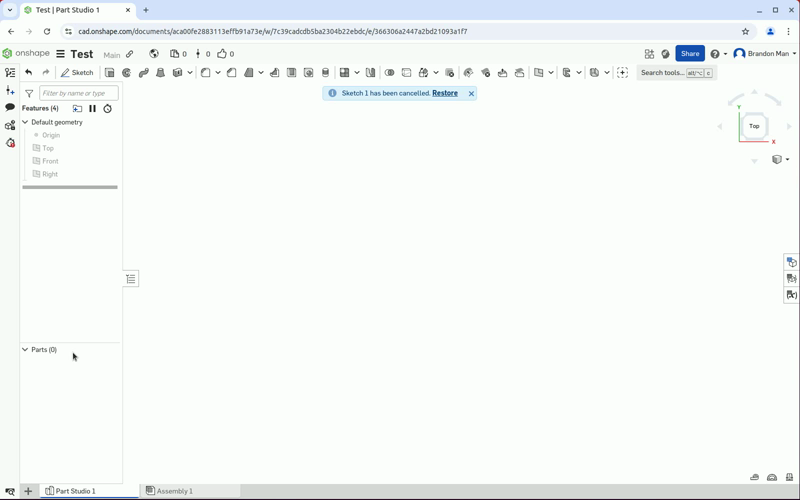
key(space)
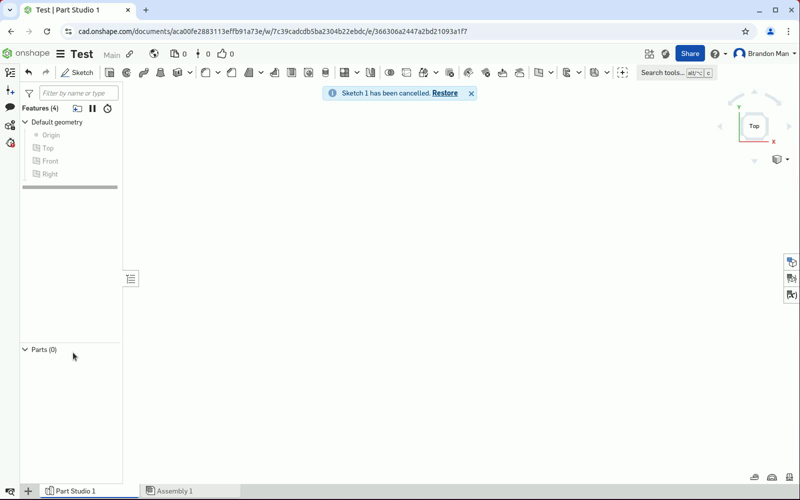
key_down(shift)
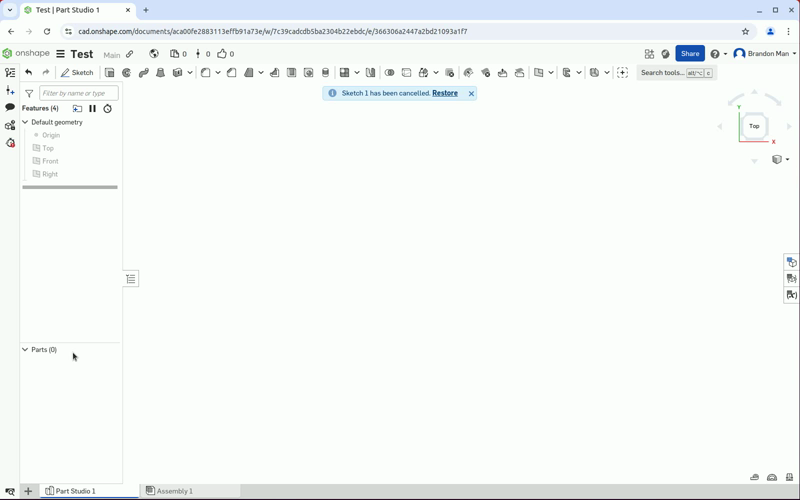
key(up)
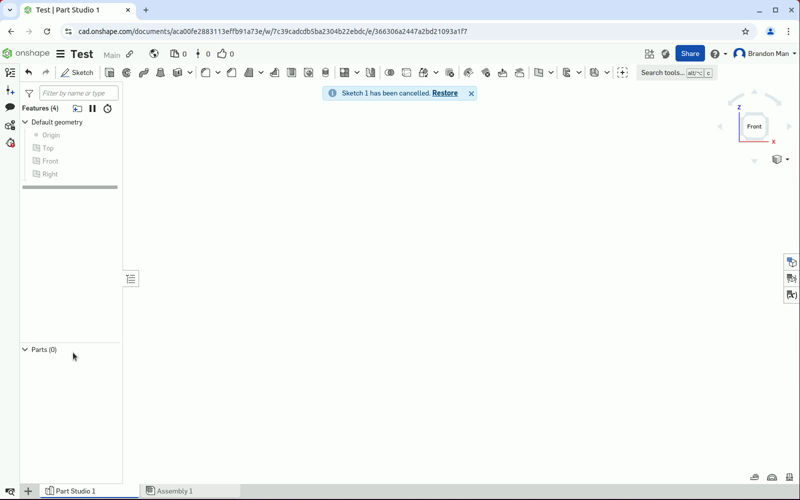
key_up(shift)
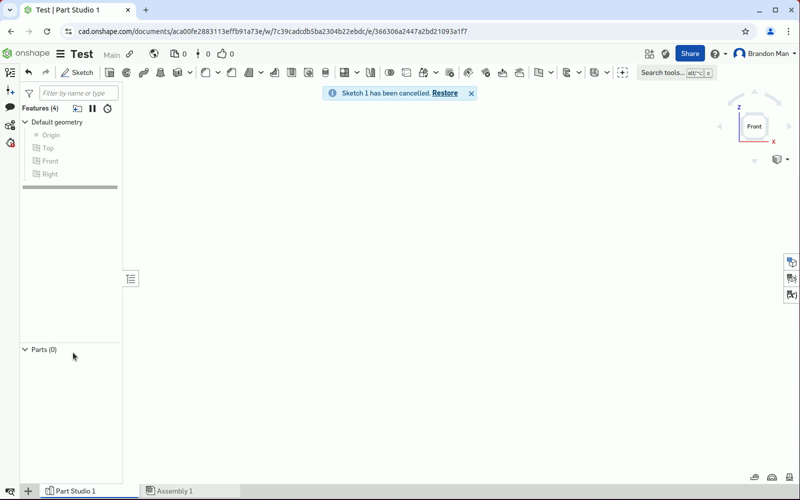
mouse_move(73, 352)
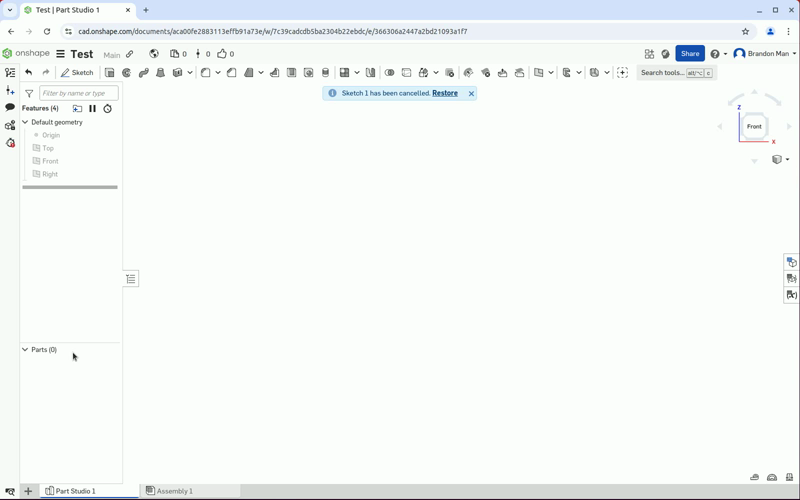
key(shift+y)
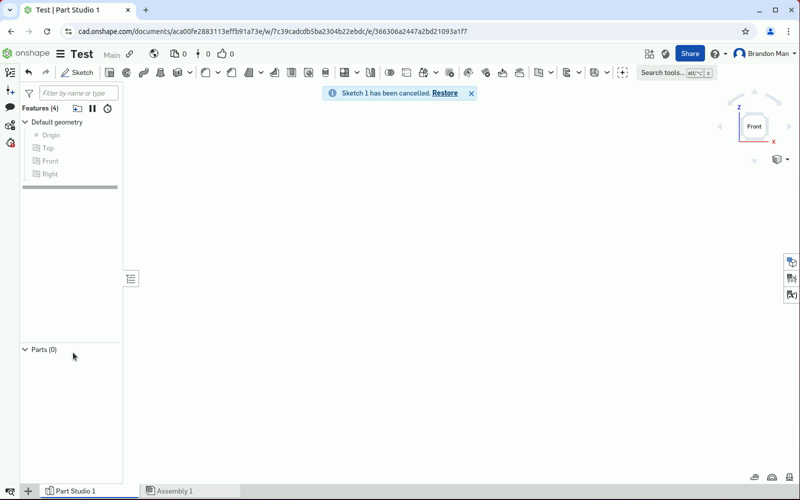
key(shift+s)
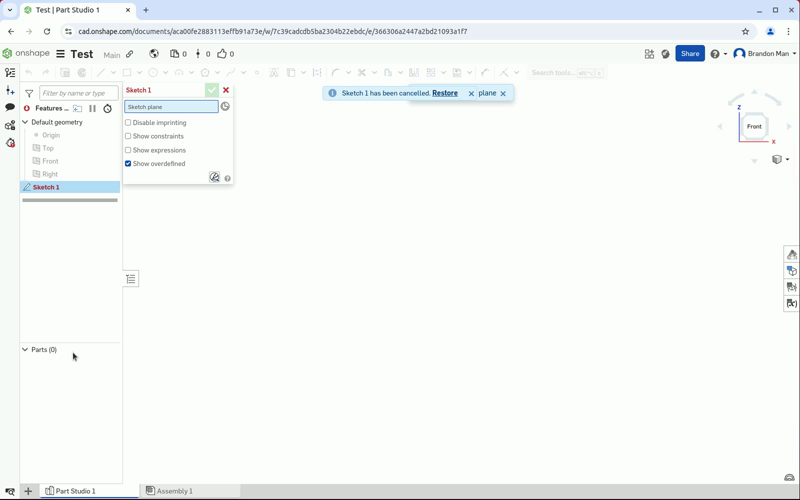
mouse_move(73, 163)
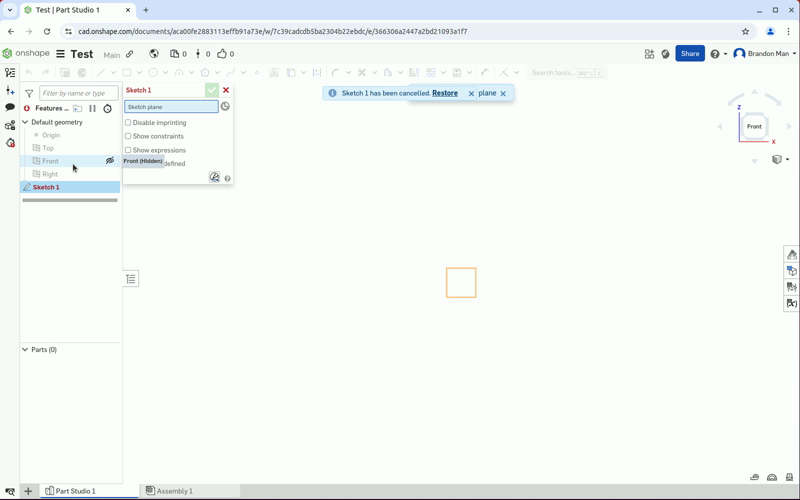
click(73, 163)
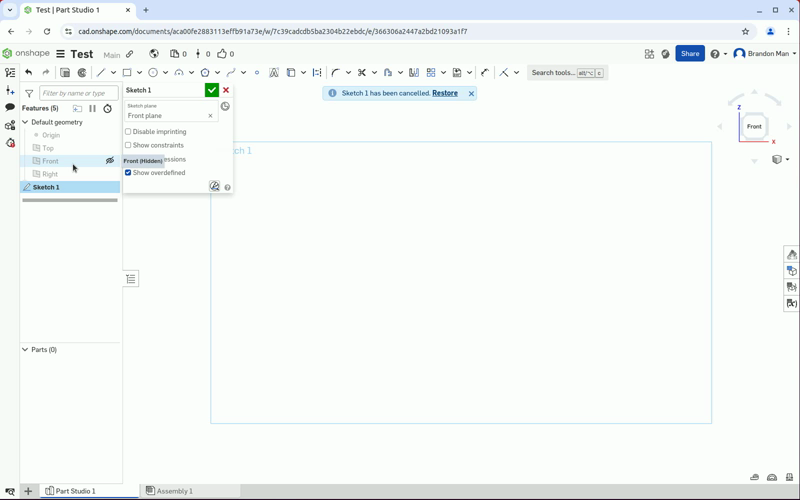
mouse_move(73, 352)
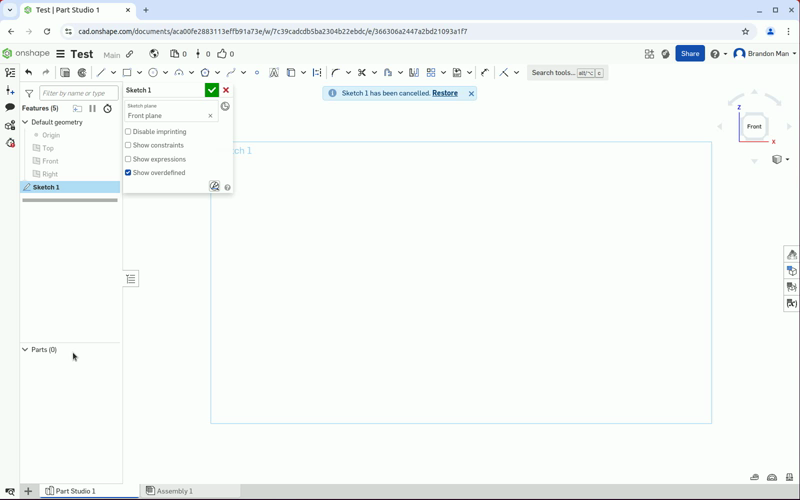
key(y)
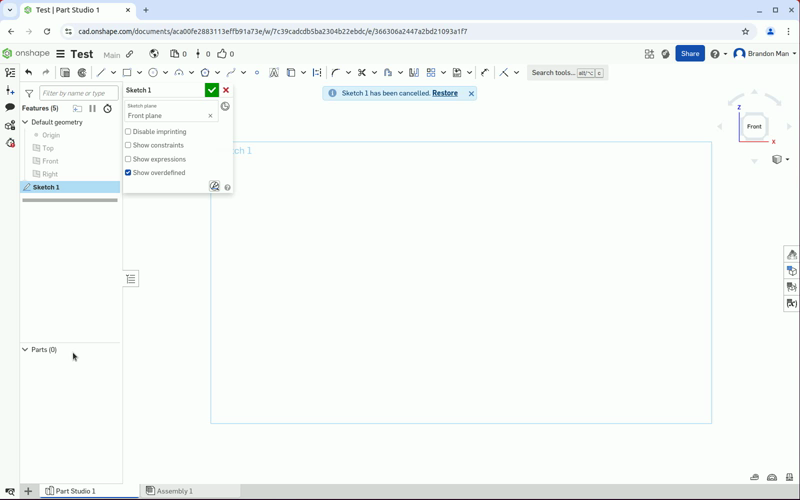
key(l)
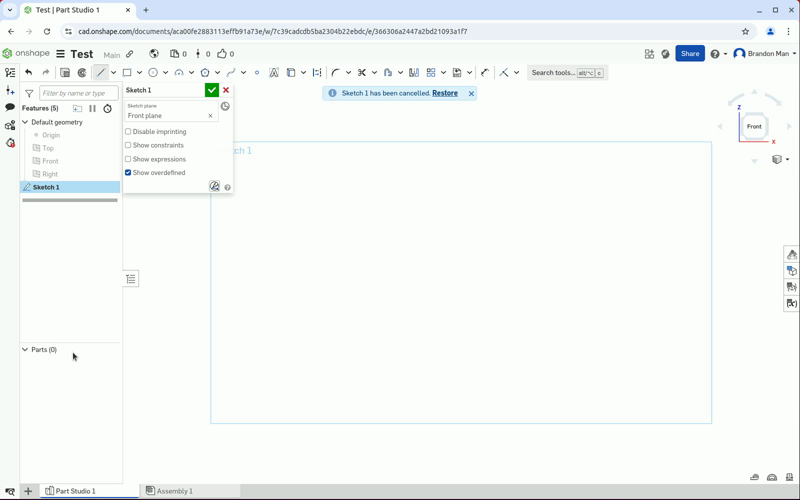
key_down(shift)
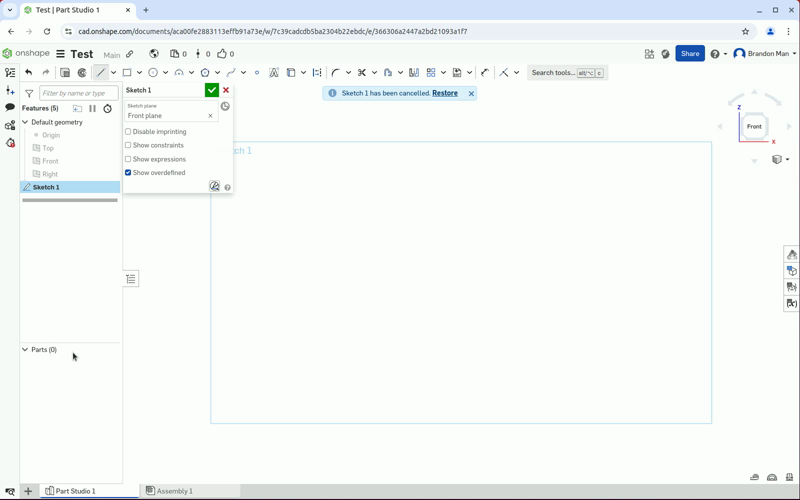
mouse_move(460, 390)
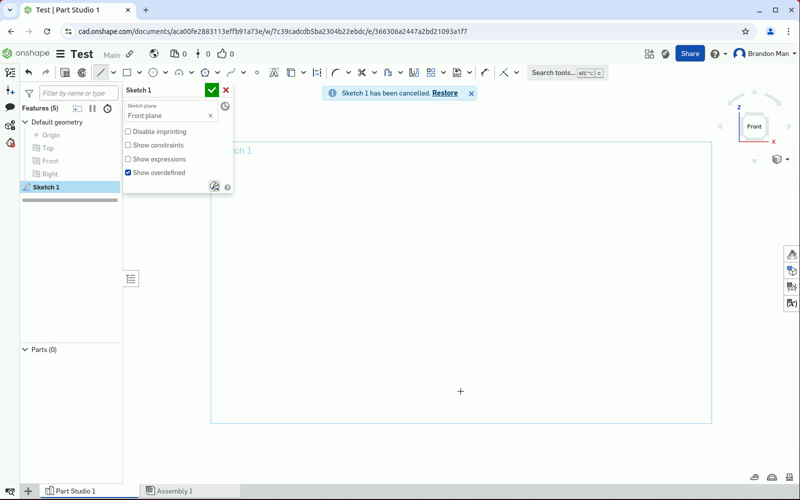
click(460, 390)
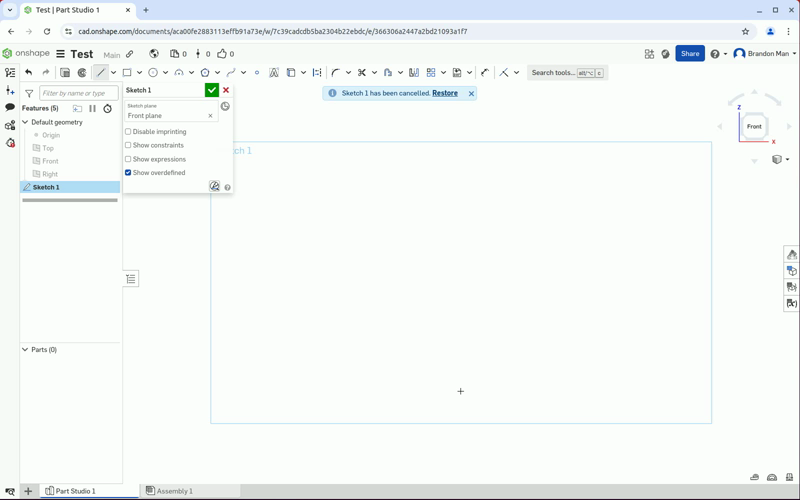
key_up(shift)
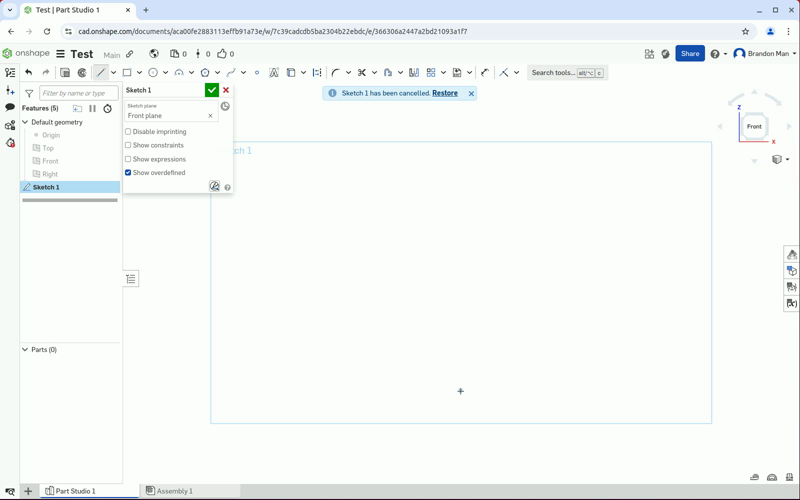
key_down(shift)
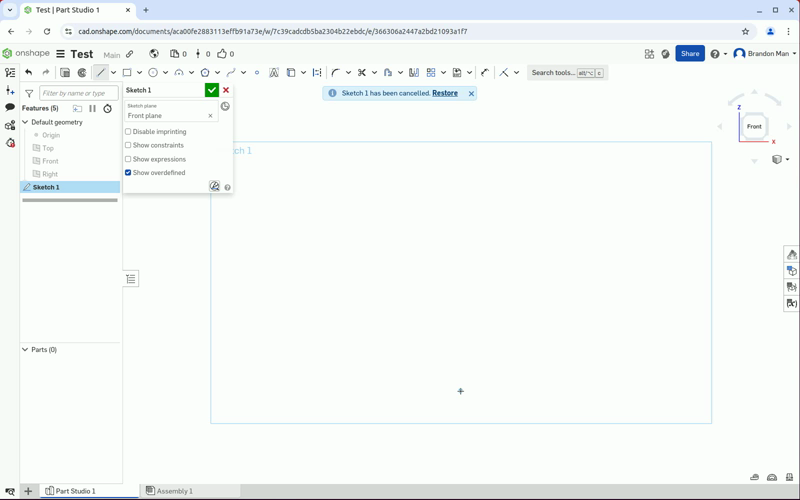
mouse_move(573, 390)
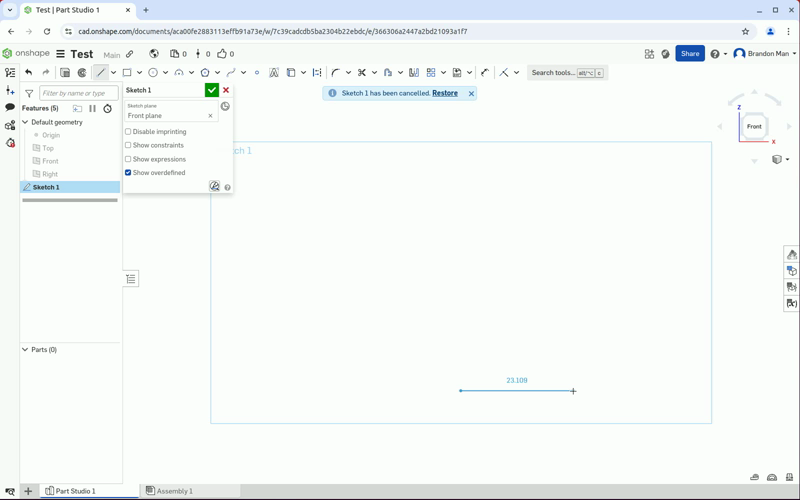
click(573, 390)
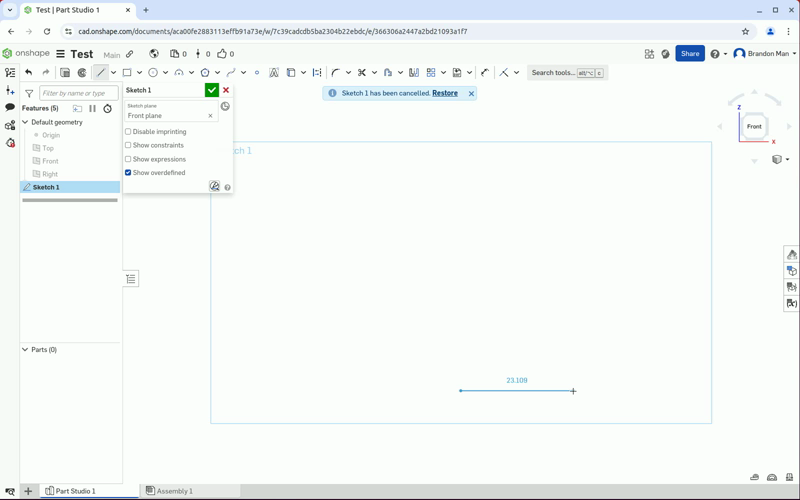
key_up(shift)
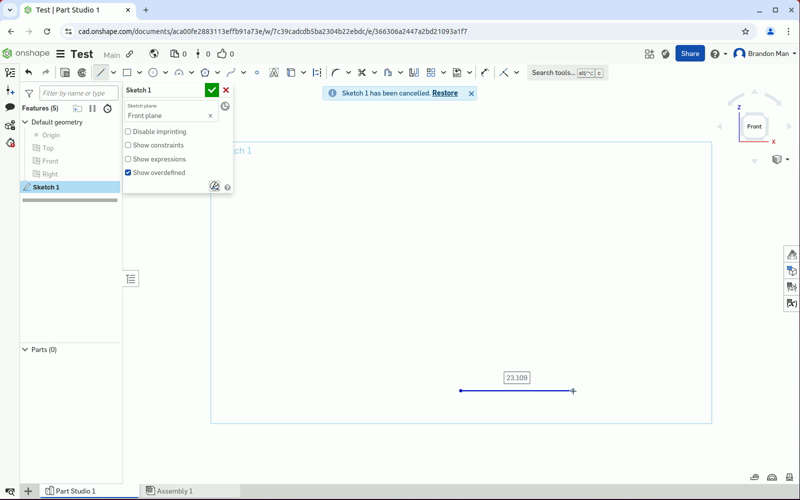
key_down(shift)
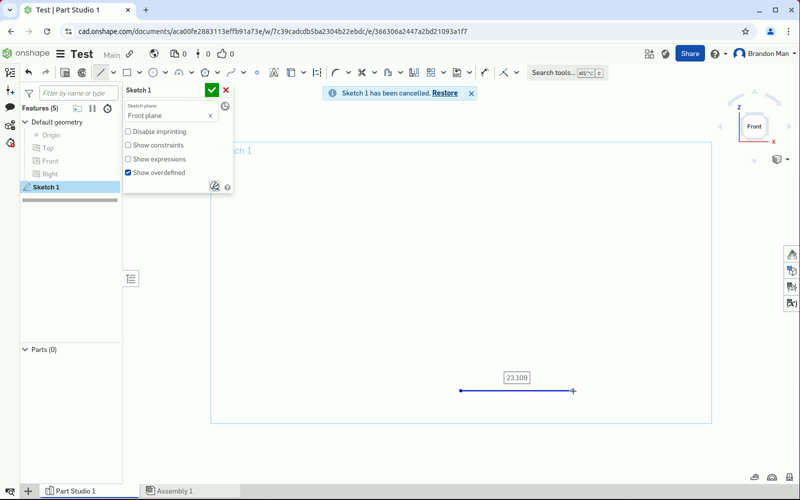
mouse_move(573, 282)
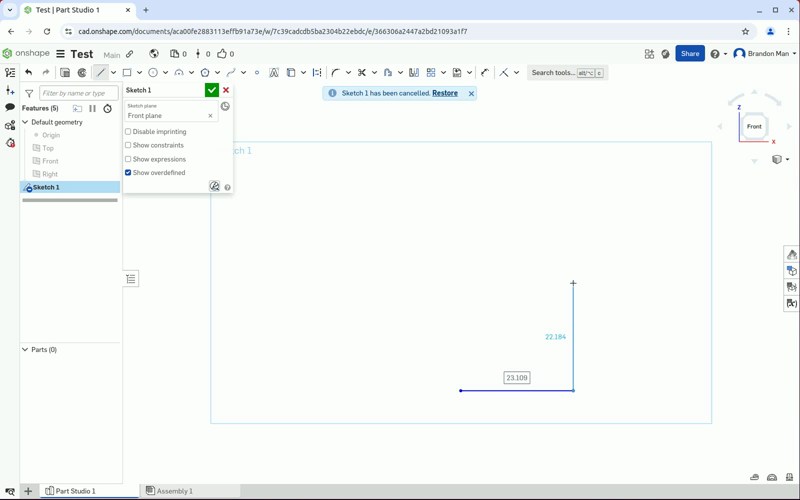
click(573, 282)
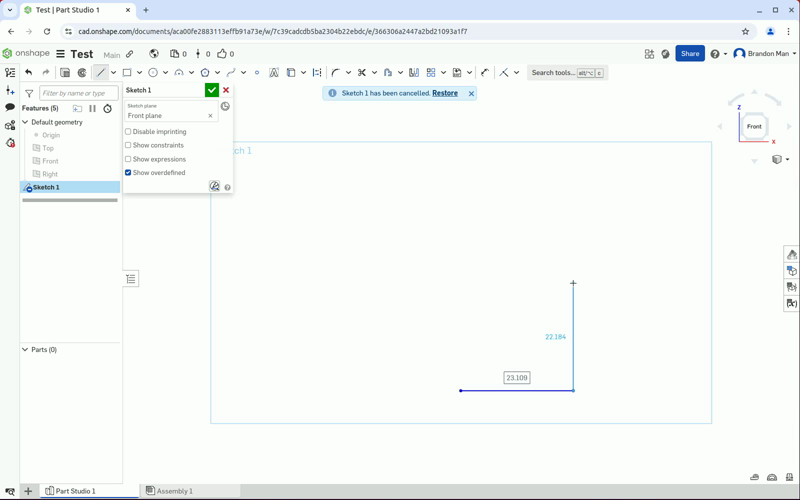
key_up(shift)
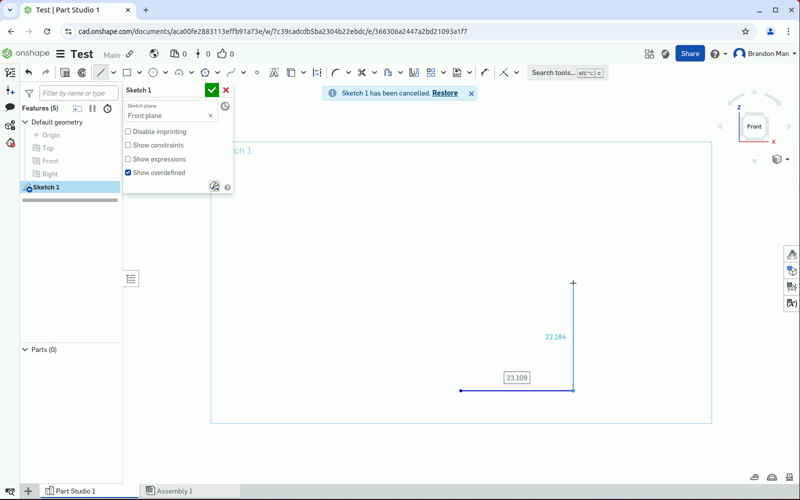
key_down(shift)
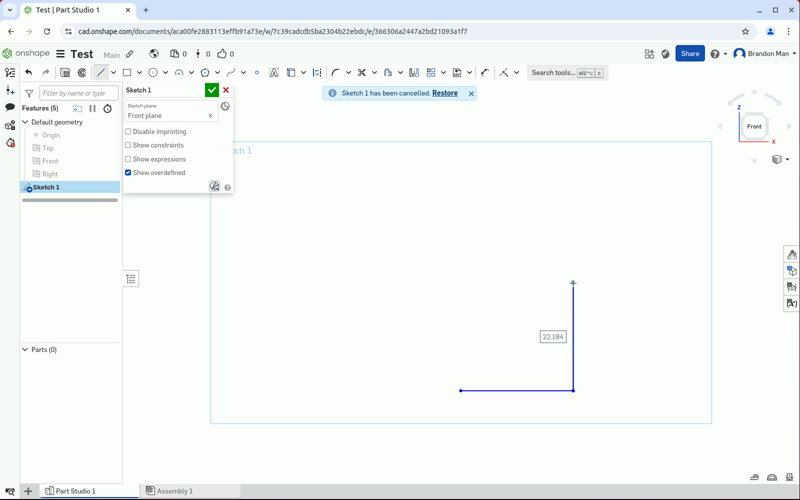
mouse_move(460, 282)
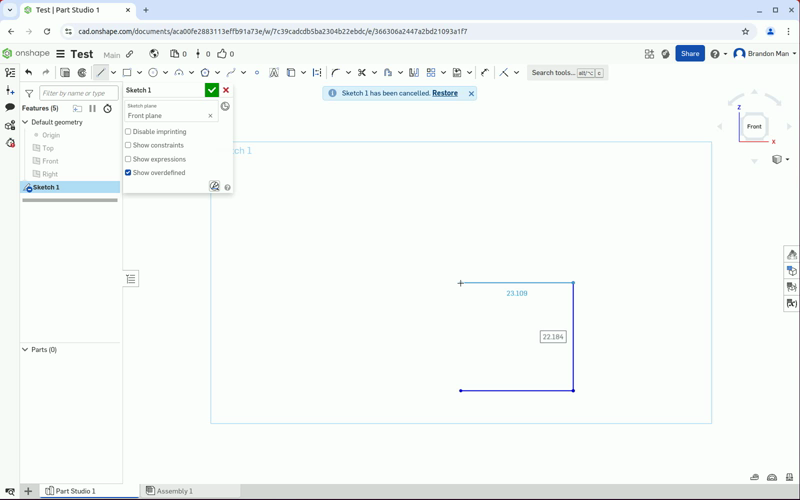
click(460, 282)
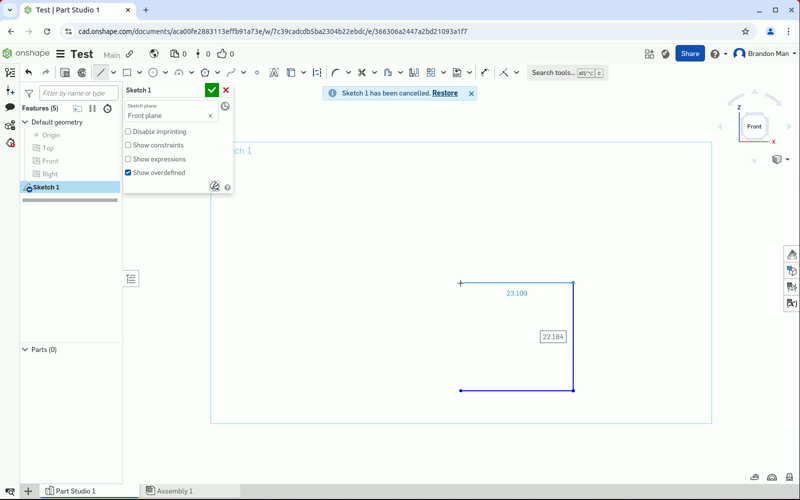
key_up(shift)
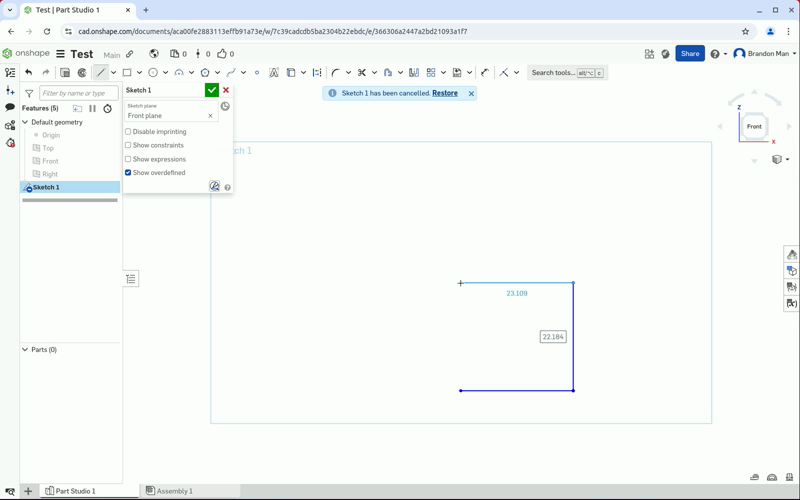
key_down(shift)
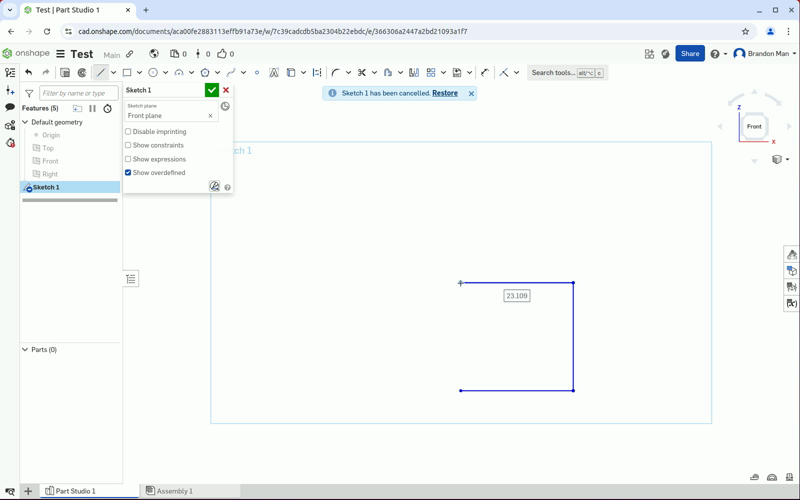
mouse_move(460, 390)
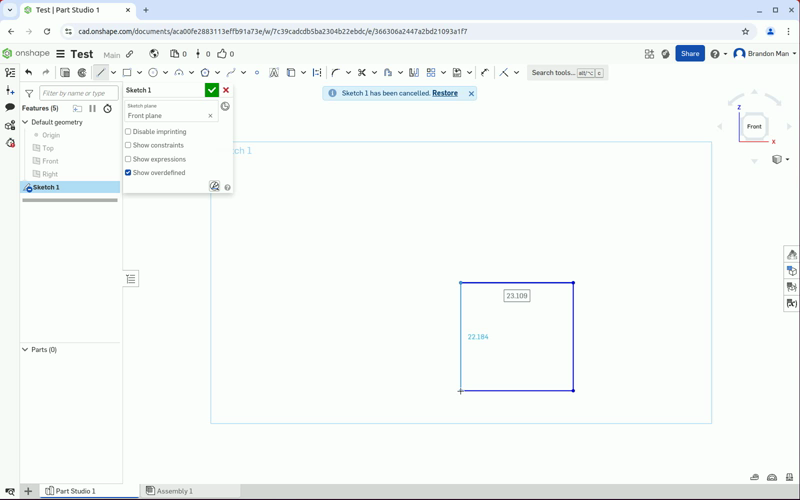
key_up(shift)
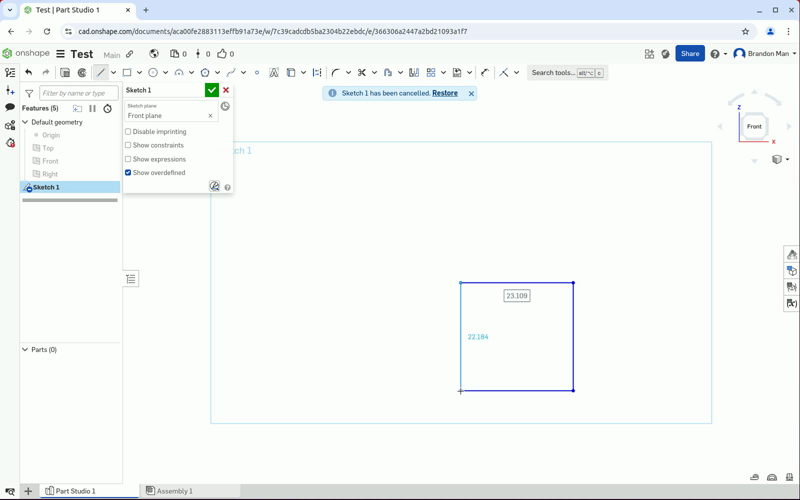
click(460, 390)
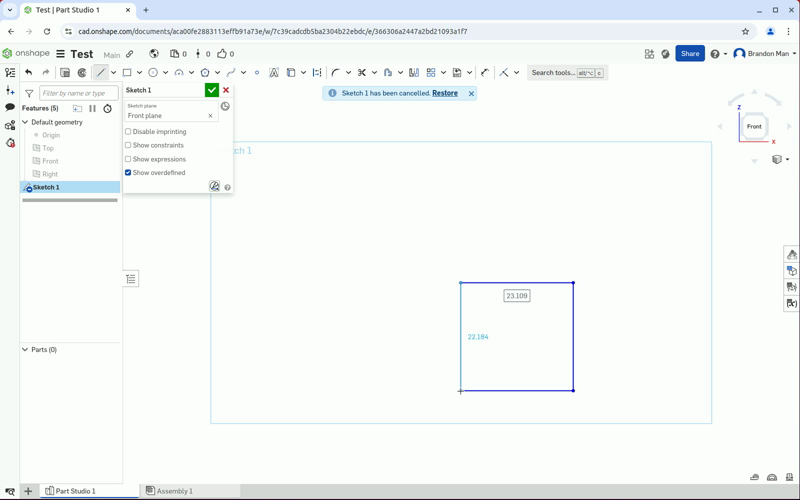
key(esc)
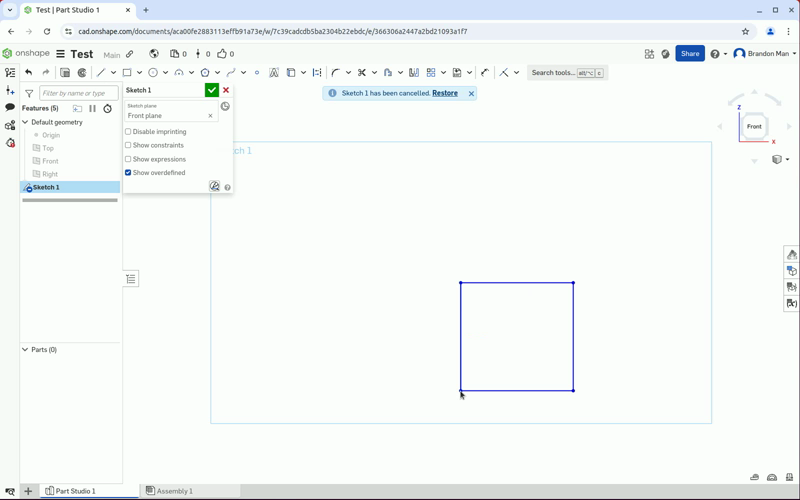
mouse_move(532, 333)
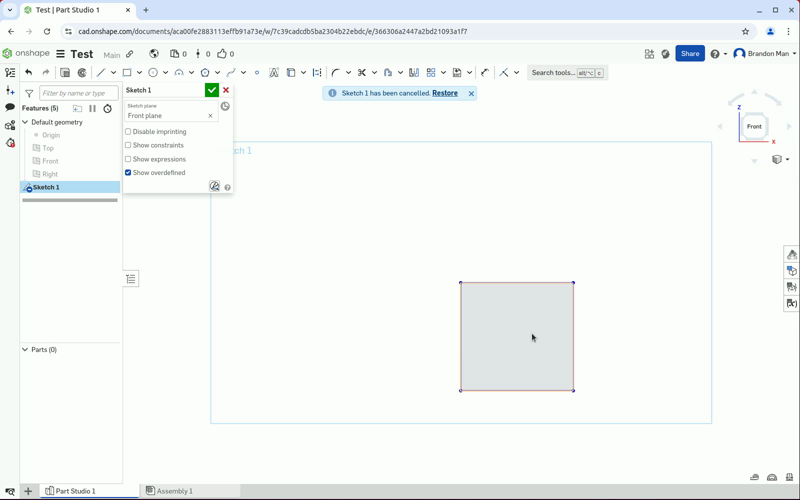
click(532, 333)
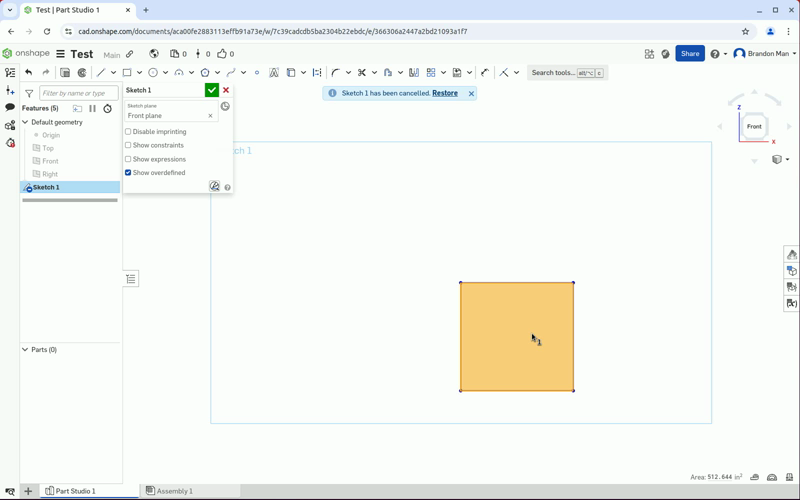
mouse_move(73, 352)
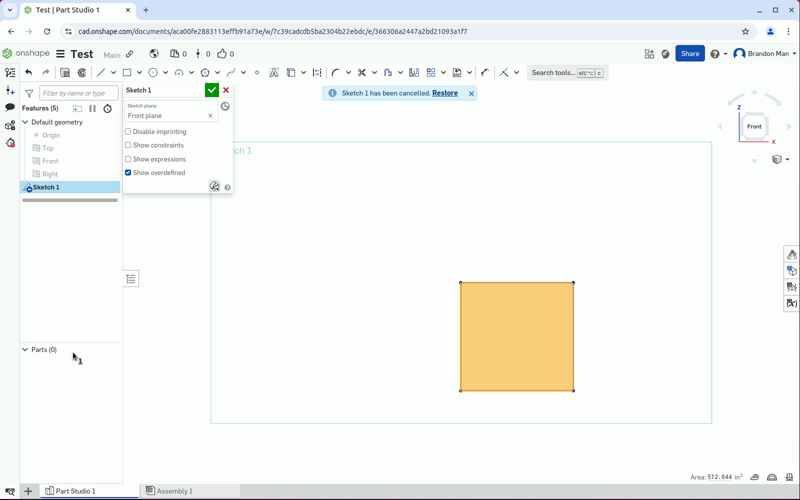
key(shift+y)
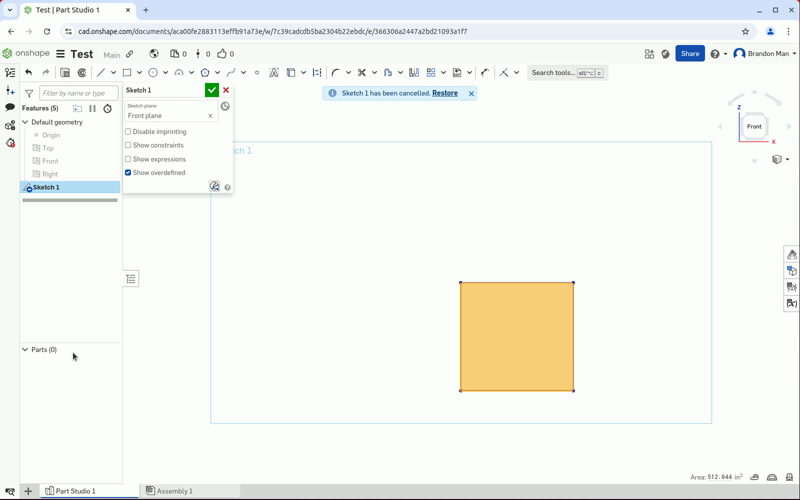
key(shift+e)
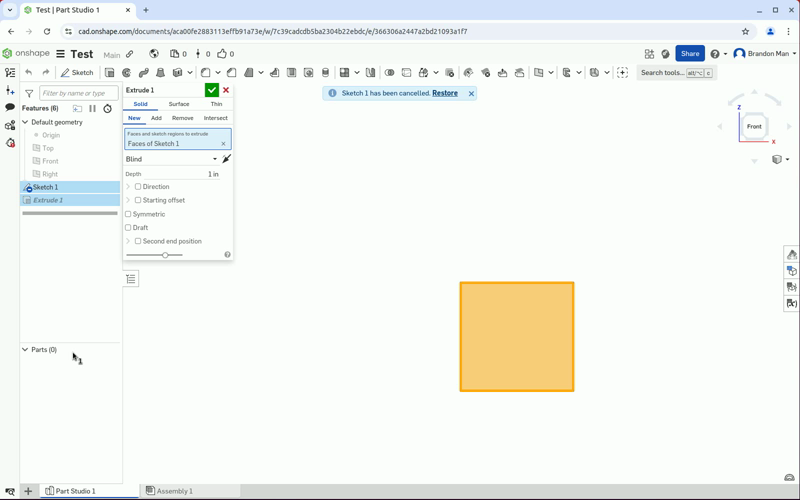
mouse_move(143, 106)
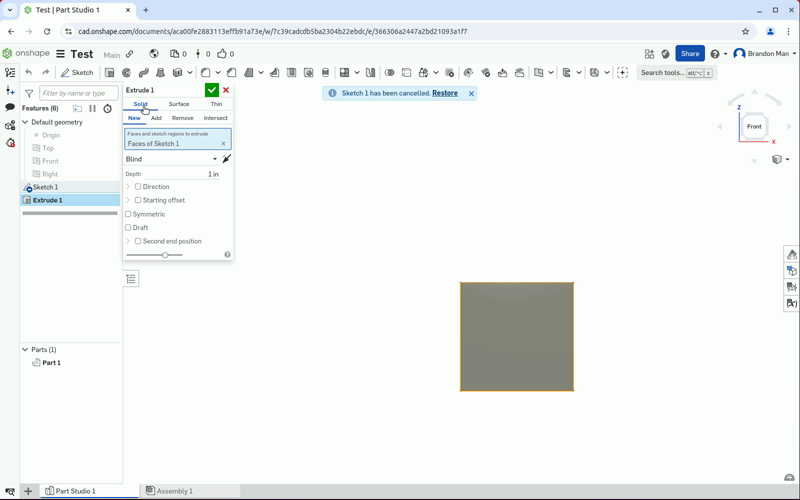
click(143, 106)
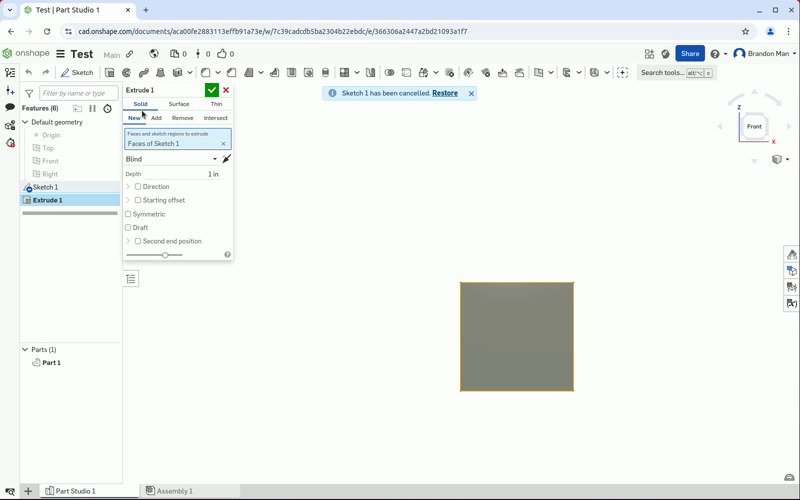
mouse_move(137, 120)
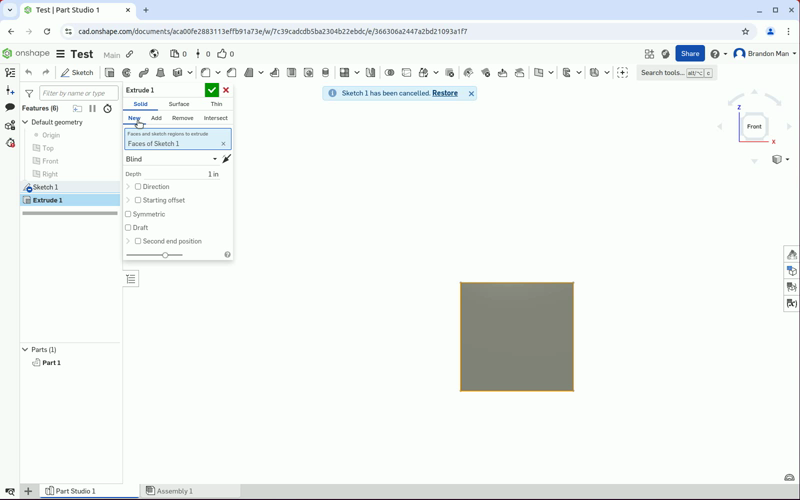
click(137, 120)
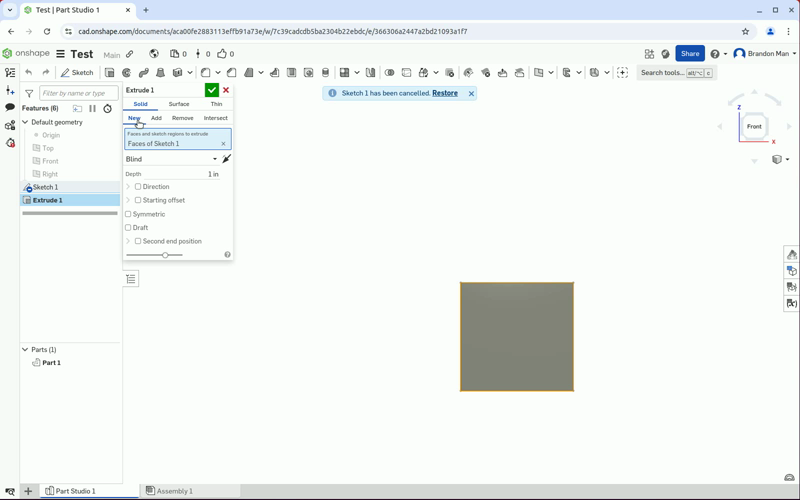
key(tab, 4)
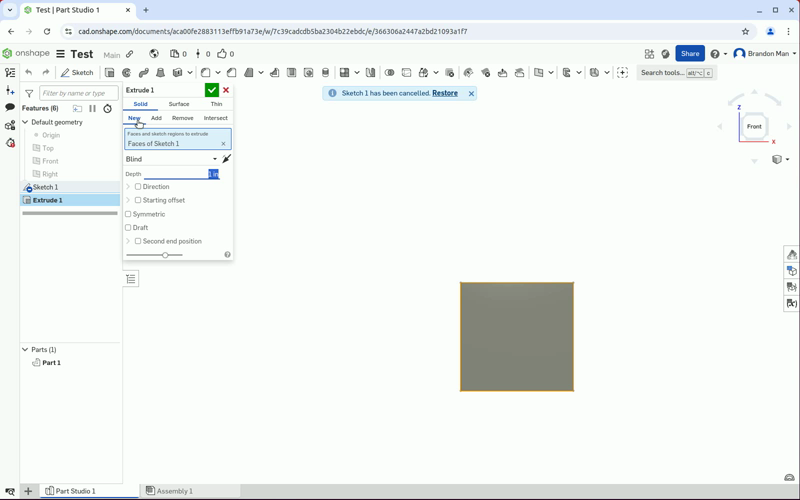
text(0.963)
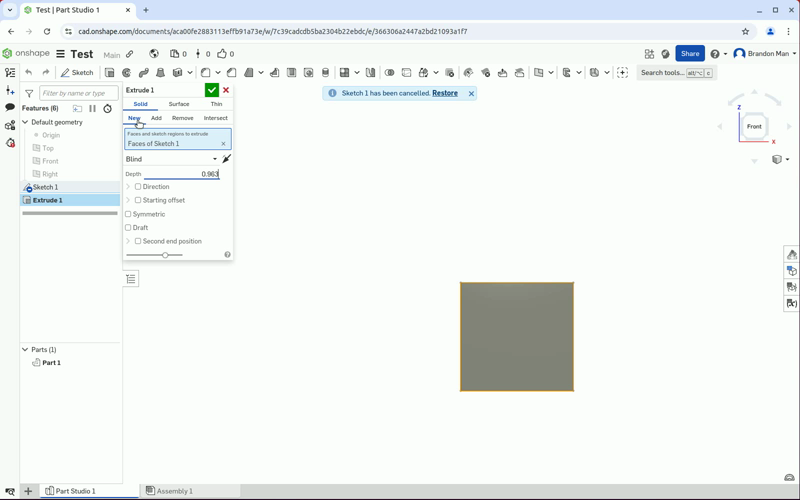
key(enter)
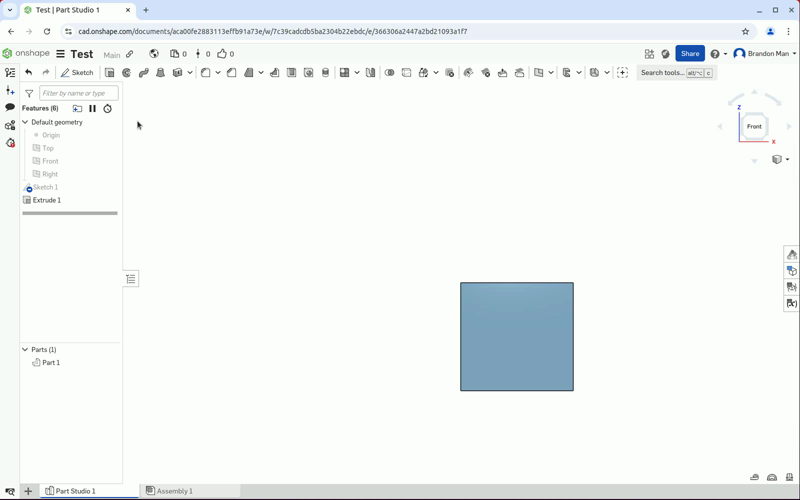
key(shift+h)
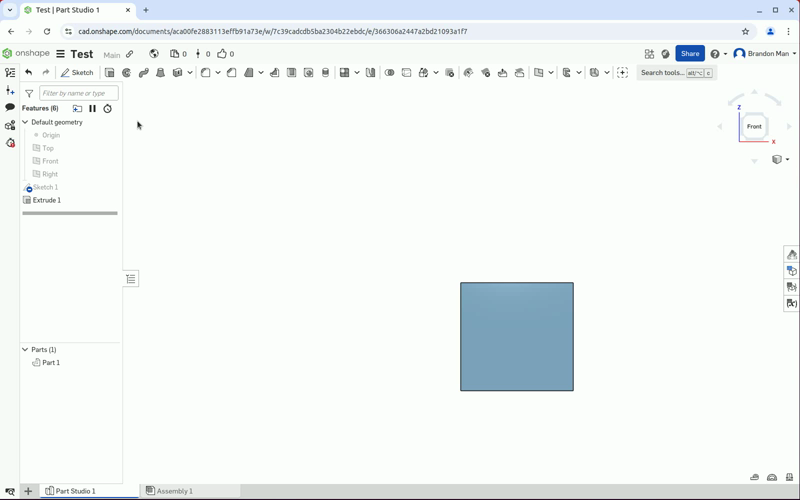
key(shift+h)
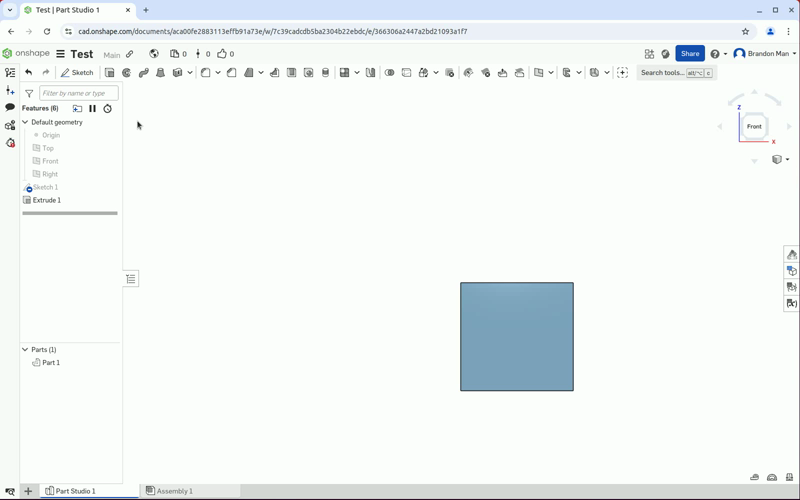
mouse_move(73, 189)
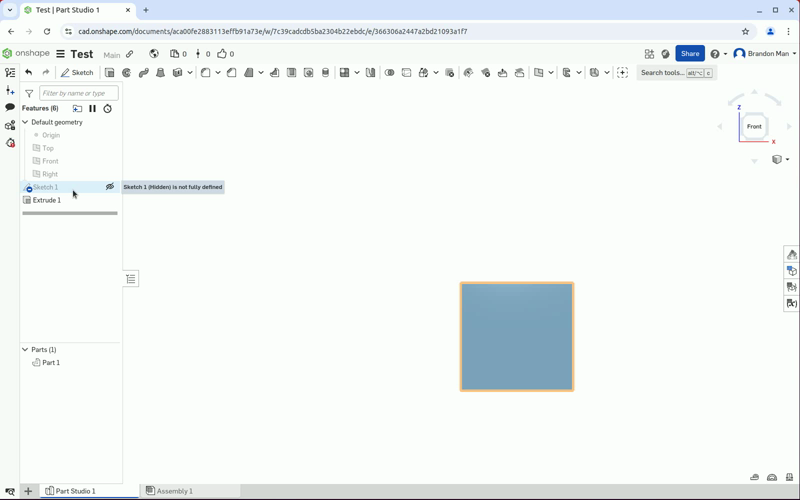
click(73, 189)
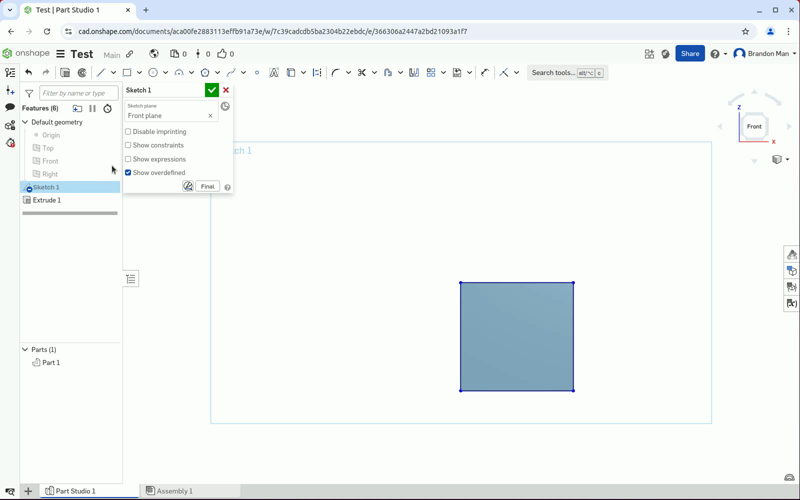
mouse_move(229, 92)
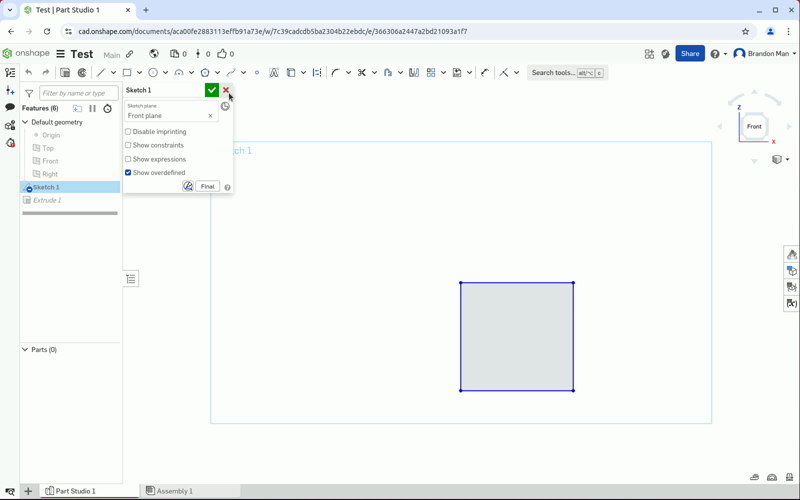
click(229, 92)
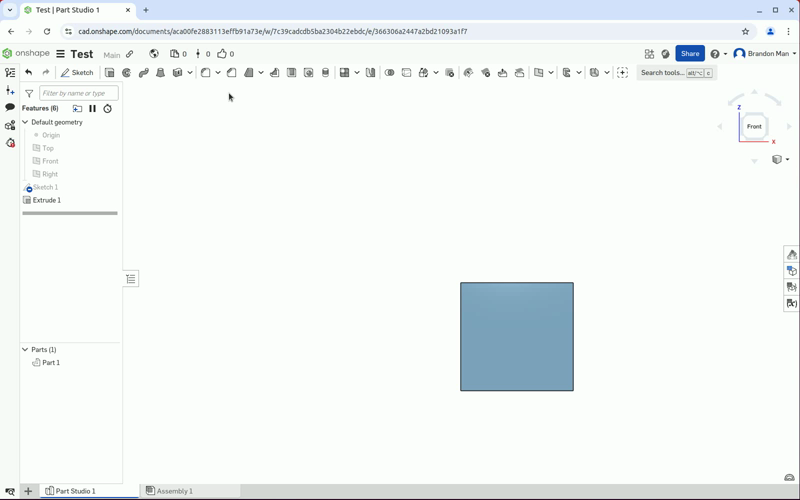
mouse_move(541, 75)
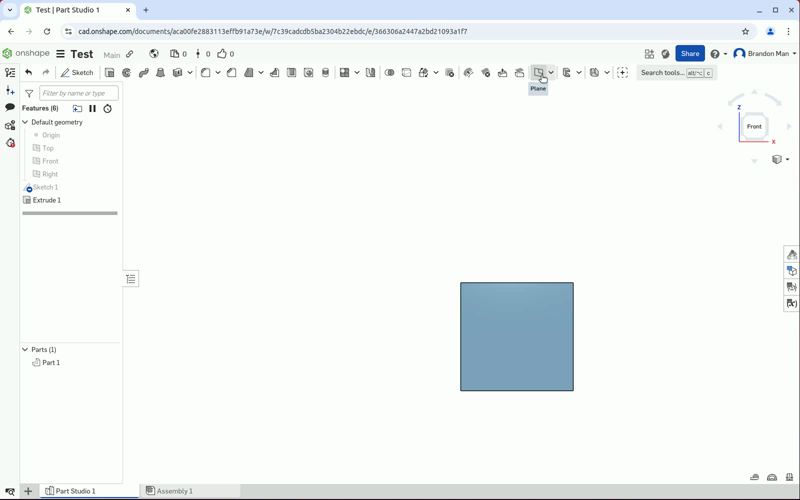
click(541, 75)
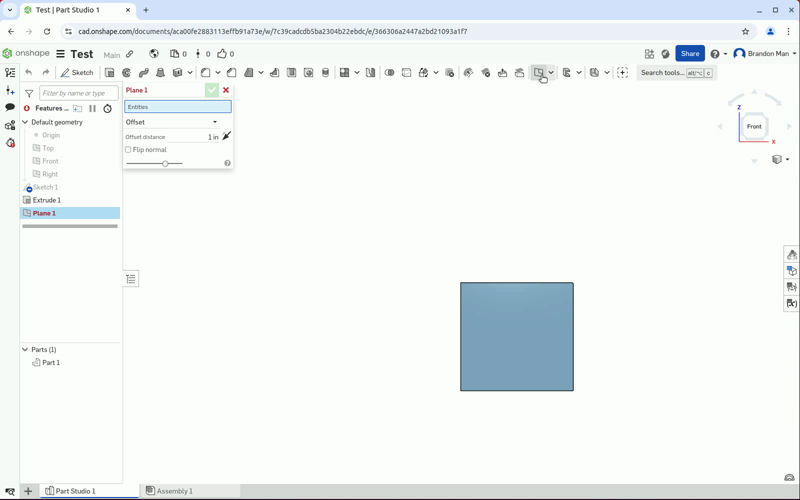
mouse_move(73, 163)
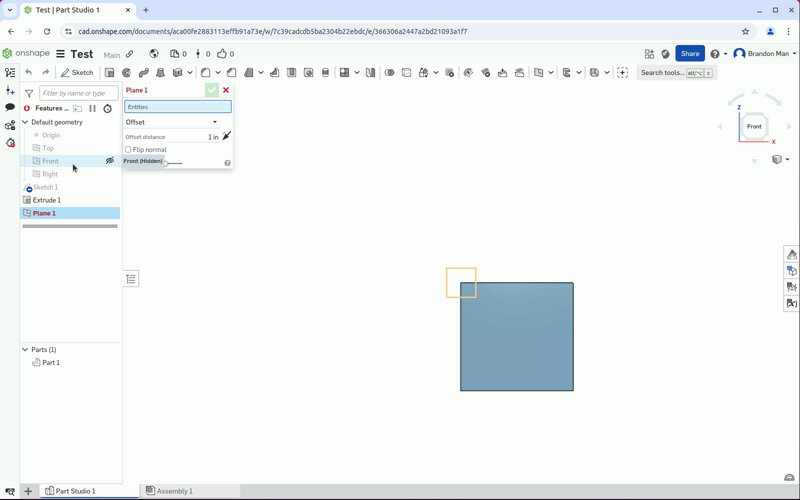
click(73, 163)
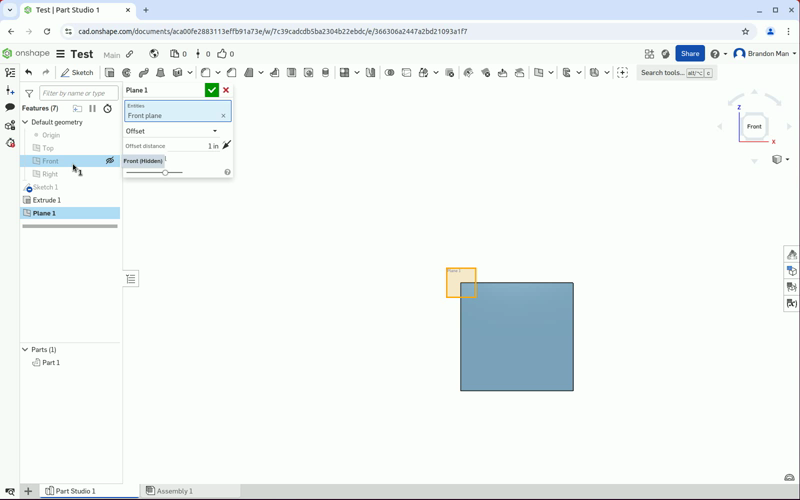
key(tab, 2)
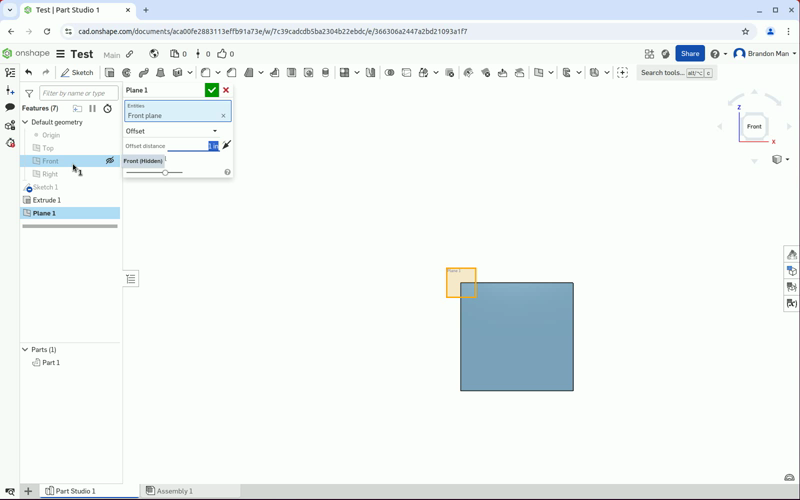
text(0.955)
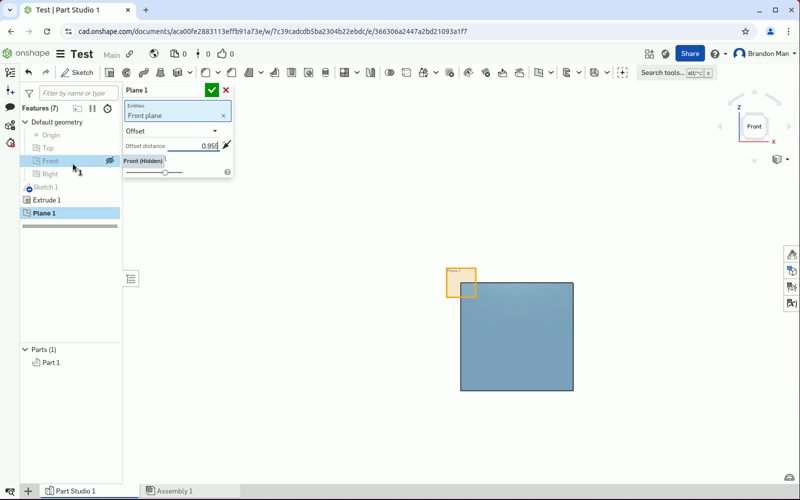
key(enter, 2)
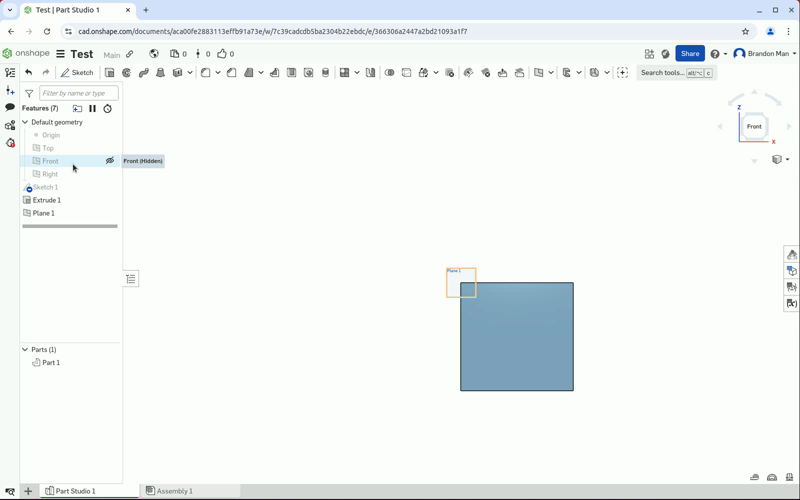
key(shift+s)
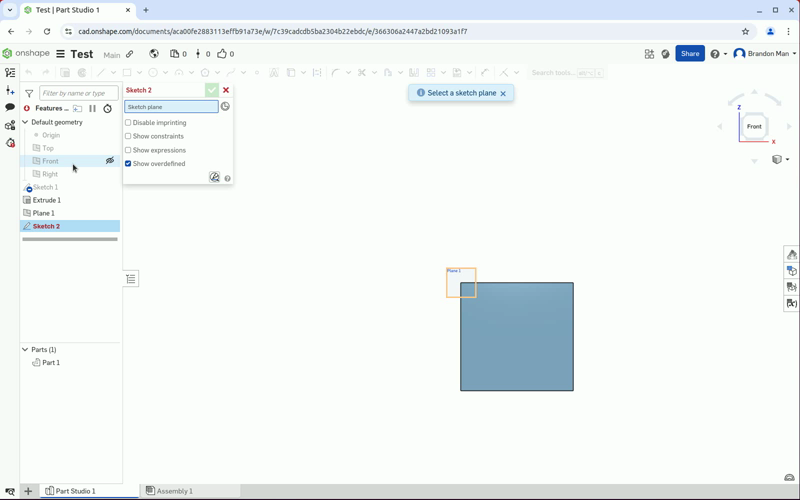
mouse_move(73, 215)
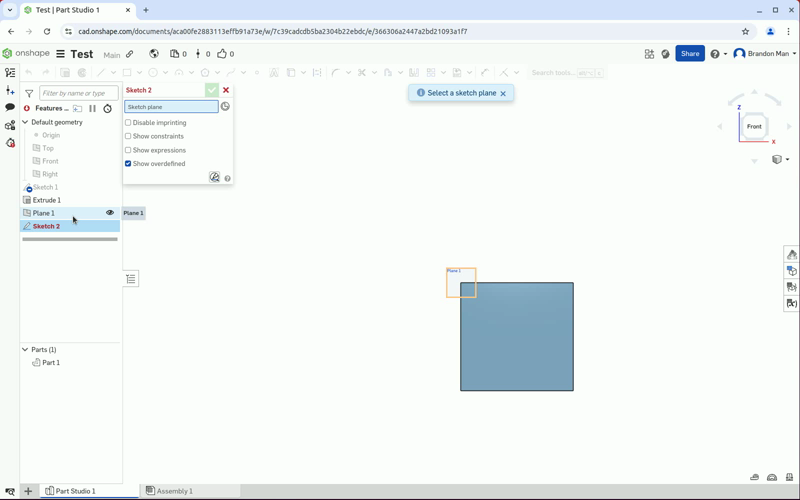
click(73, 215)
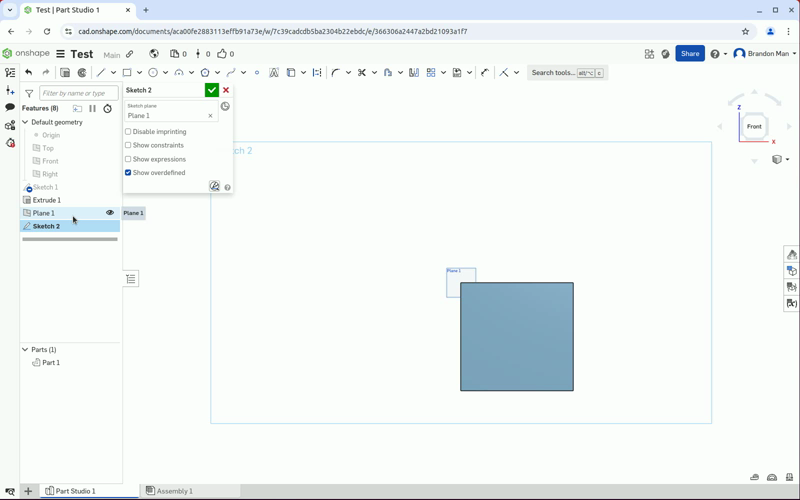
mouse_move(73, 352)
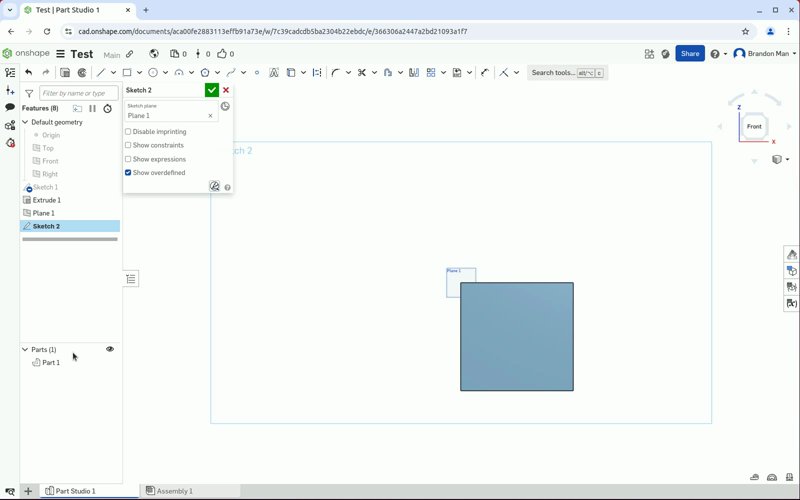
key(y)
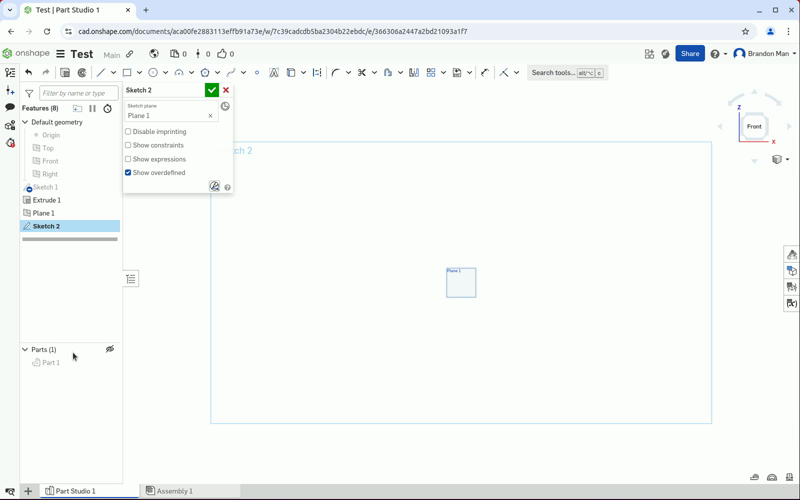
key(l)
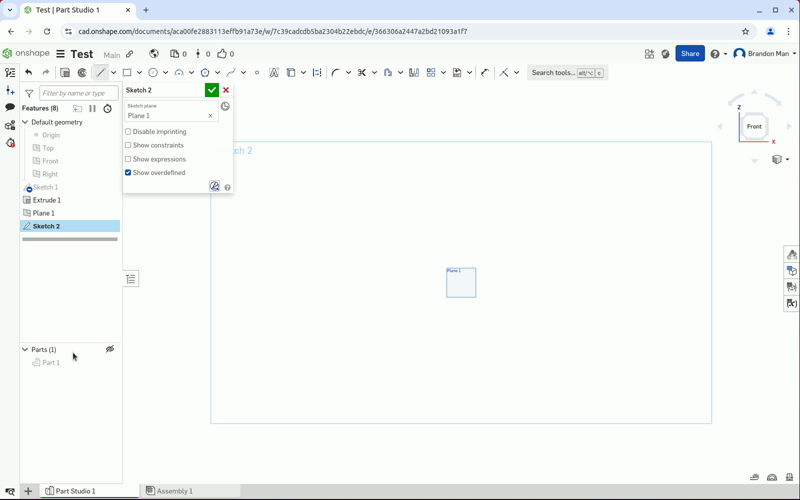
key_down(shift)
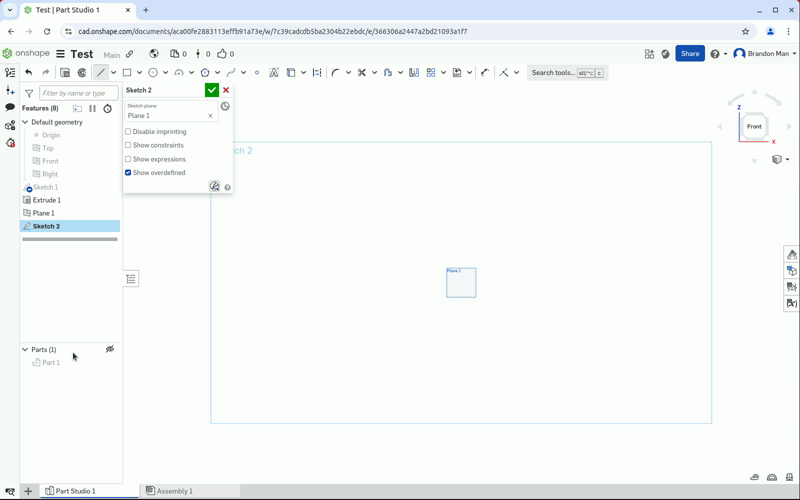
mouse_move(499, 366)
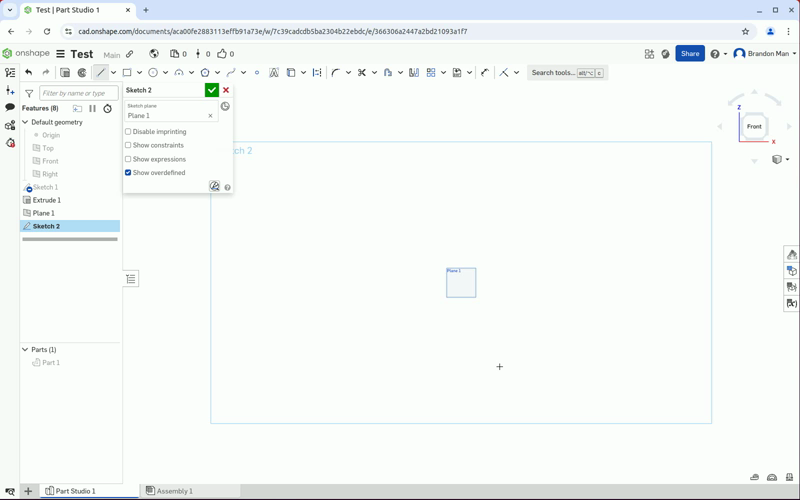
click(499, 366)
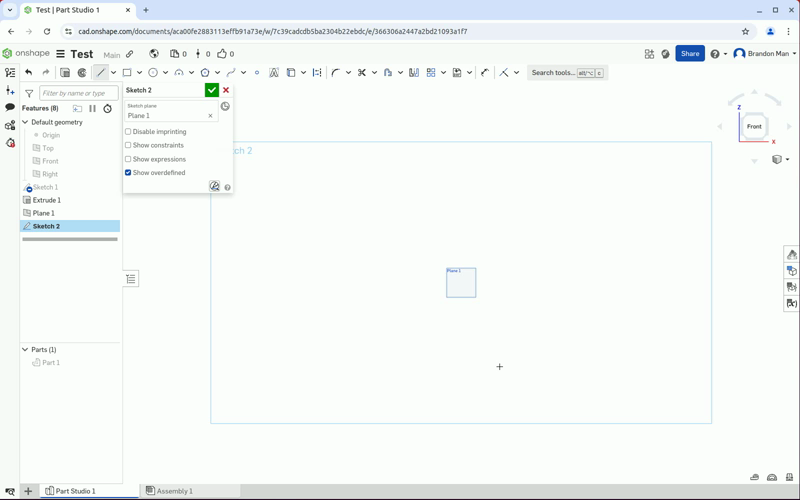
key_up(shift)
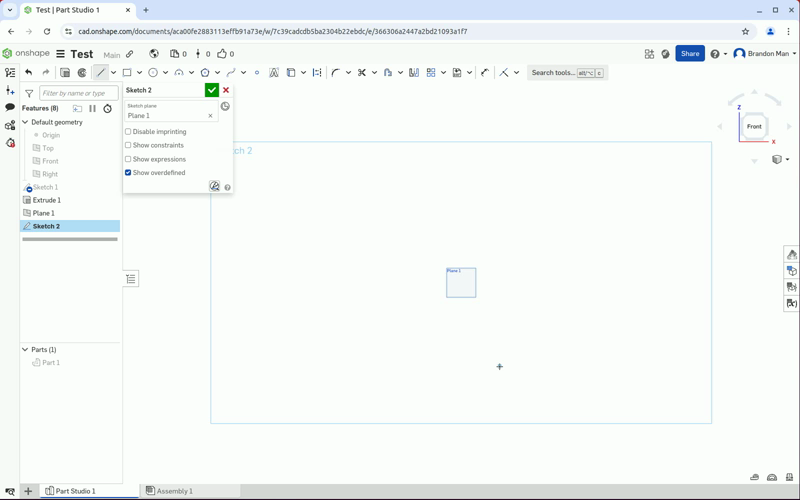
key_down(shift)
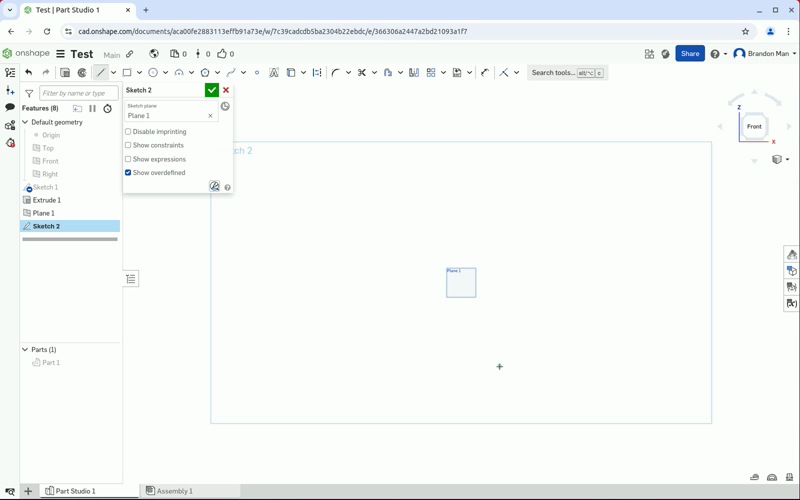
mouse_move(529, 366)
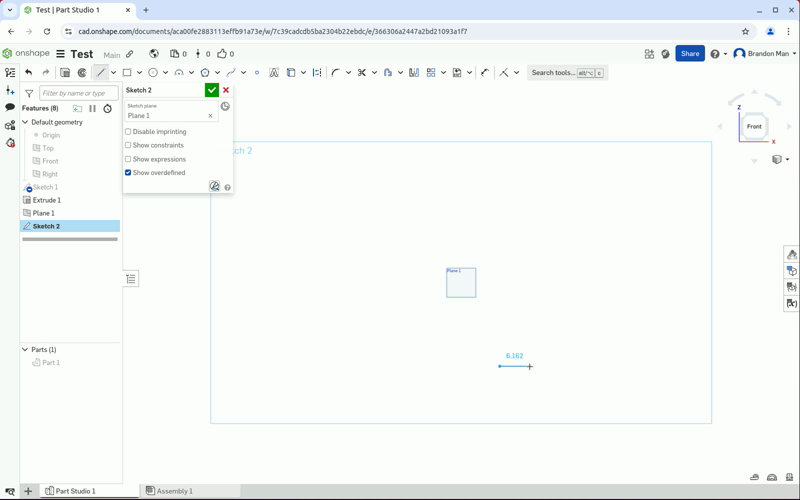
mouse_move(536, 366)
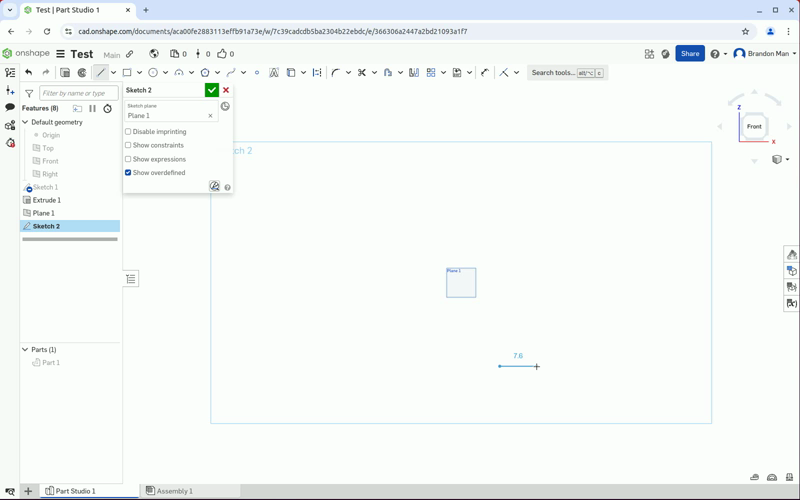
click(536, 366)
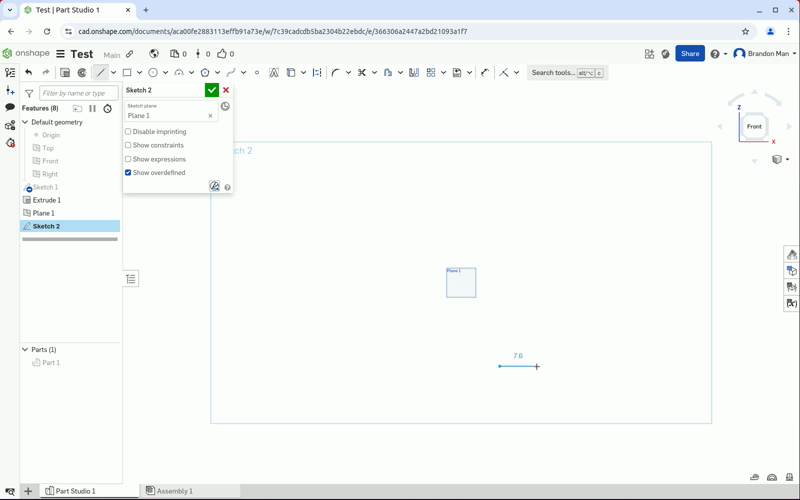
key_up(shift)
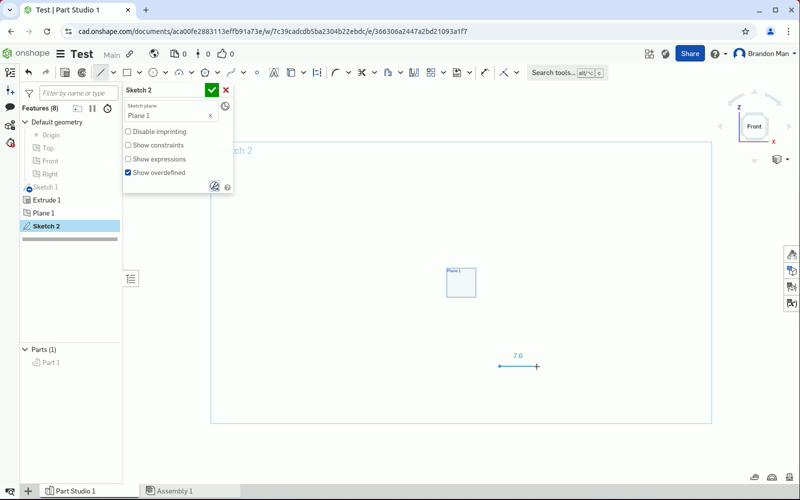
key_down(shift)
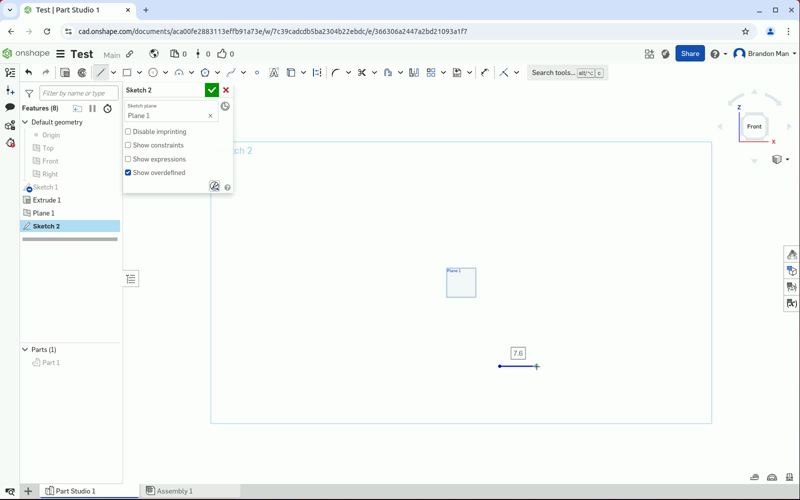
mouse_move(566, 366)
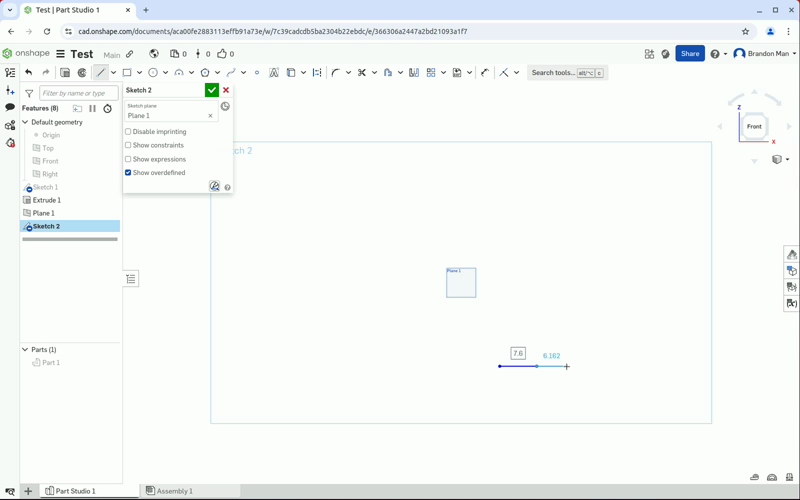
mouse_move(536, 329)
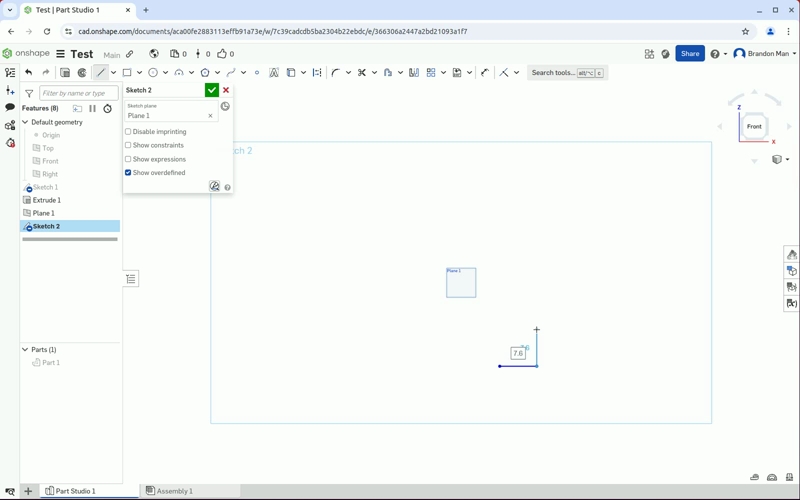
click(536, 329)
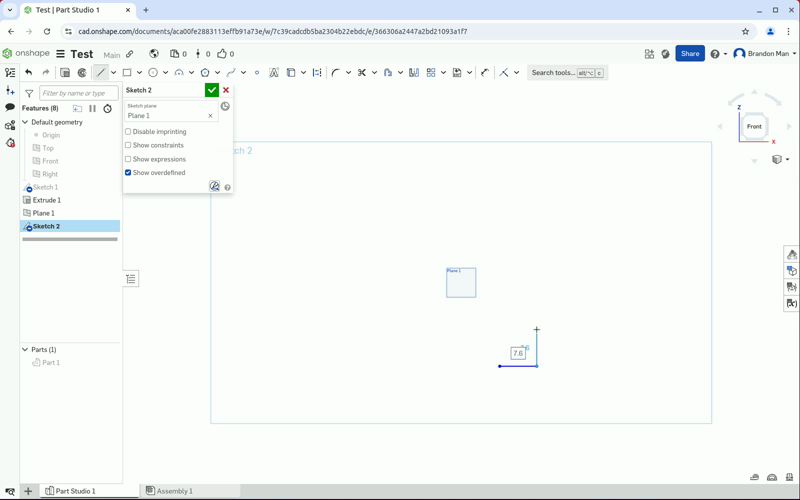
key_up(shift)
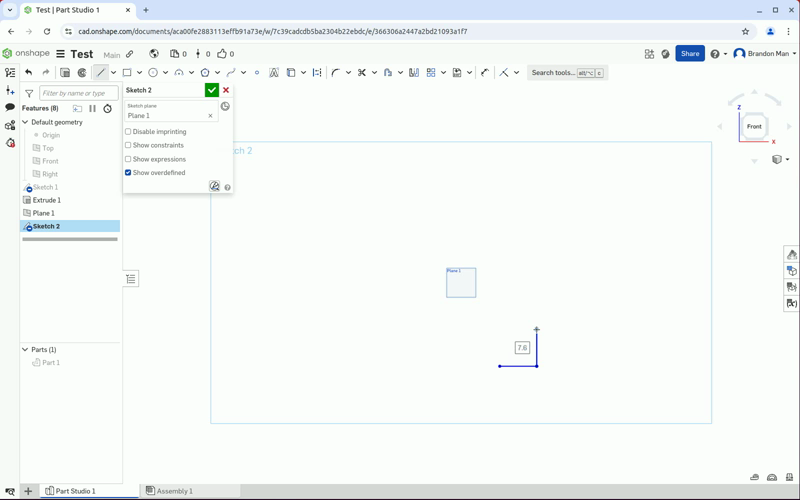
key_down(shift)
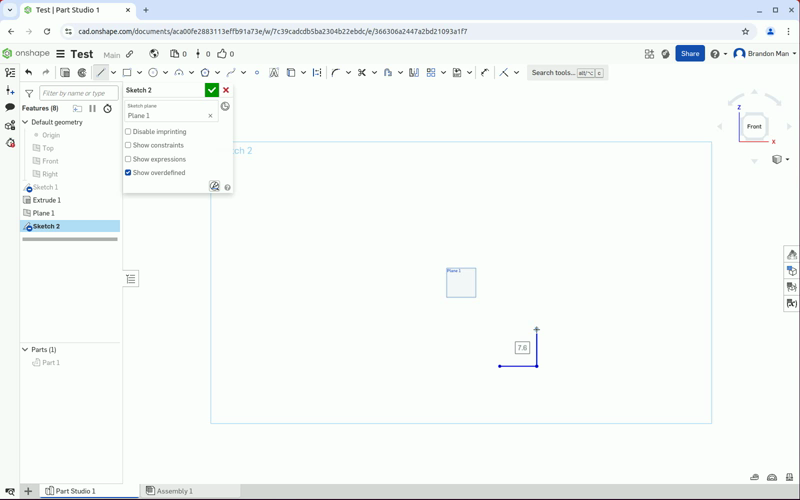
mouse_move(566, 329)
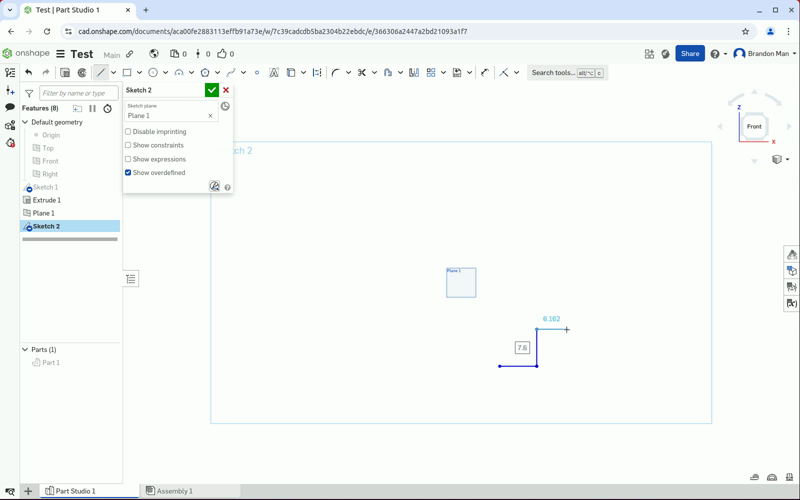
mouse_move(499, 329)
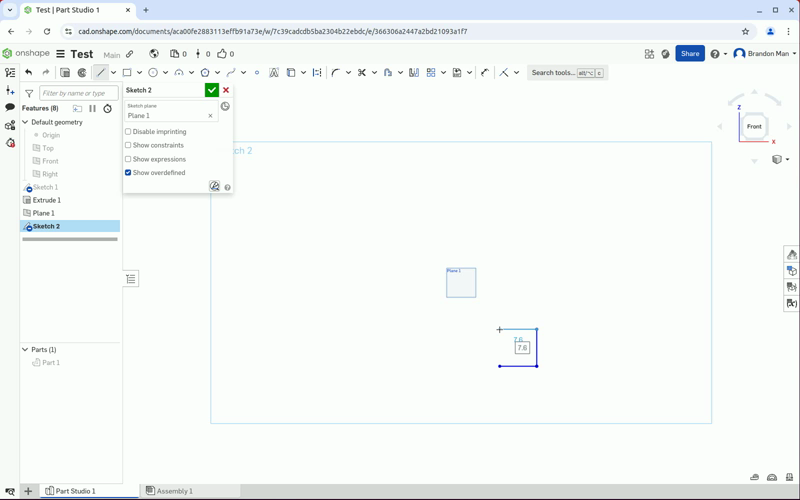
click(499, 329)
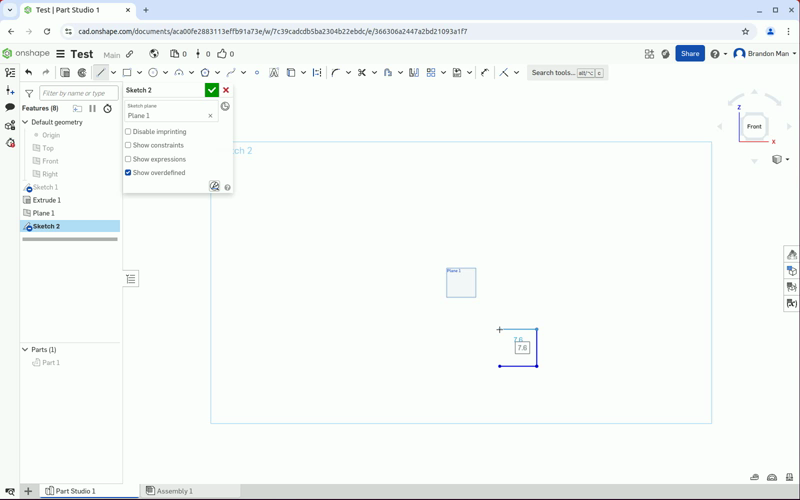
key_up(shift)
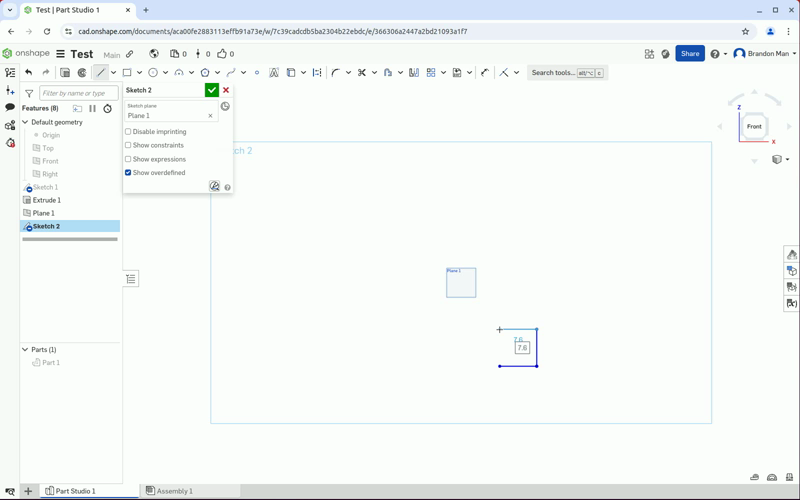
mouse_move(529, 329)
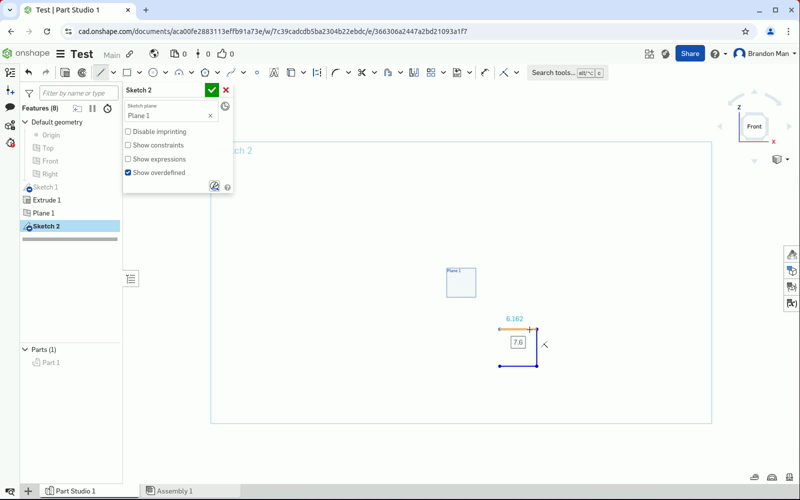
key_down(shift)
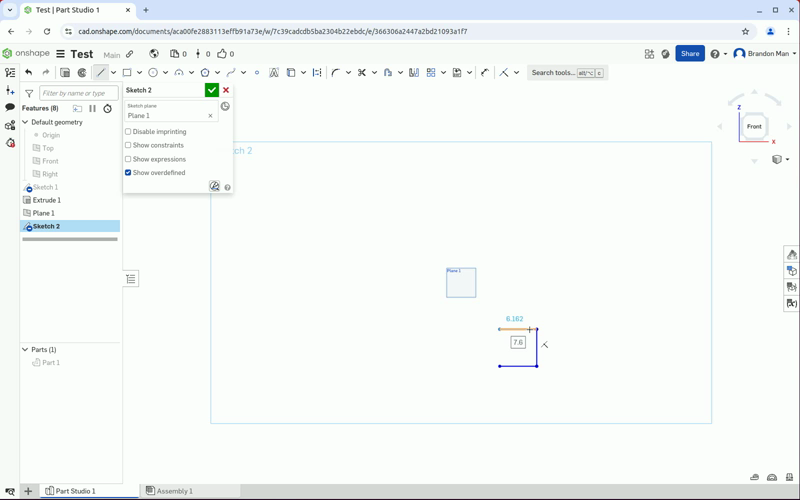
mouse_move(499, 366)
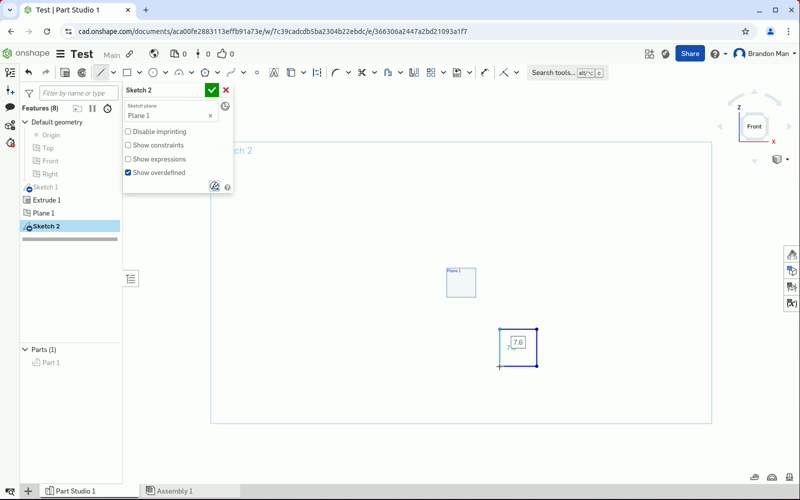
key_up(shift)
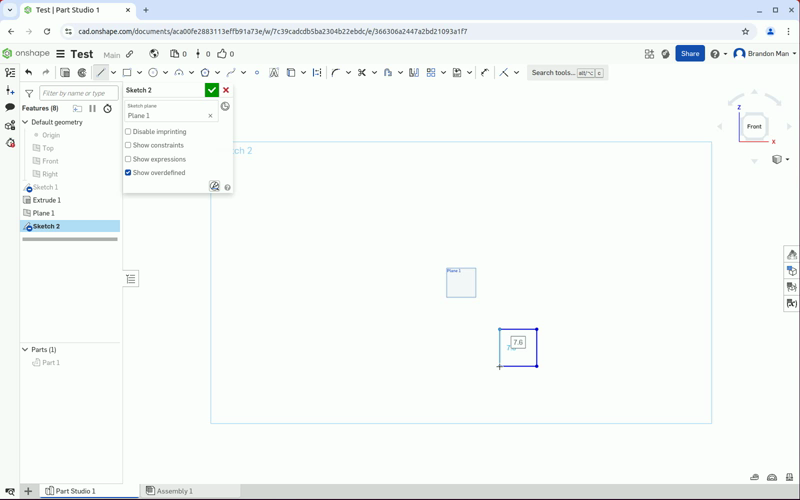
click(499, 366)
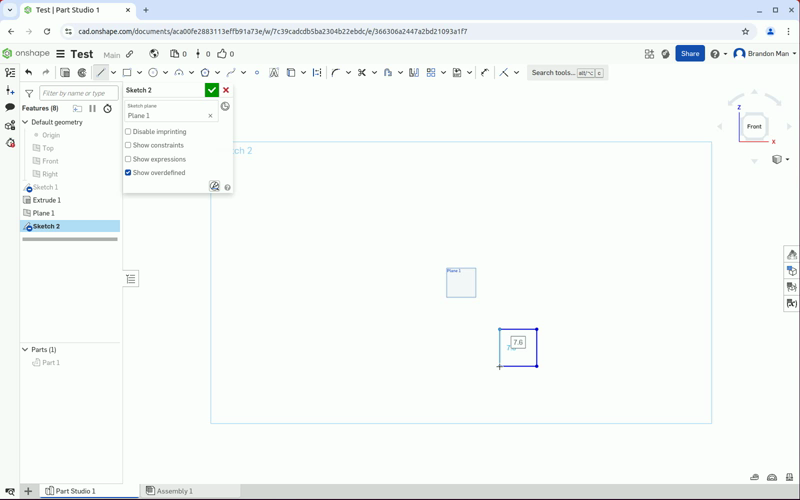
key(esc)
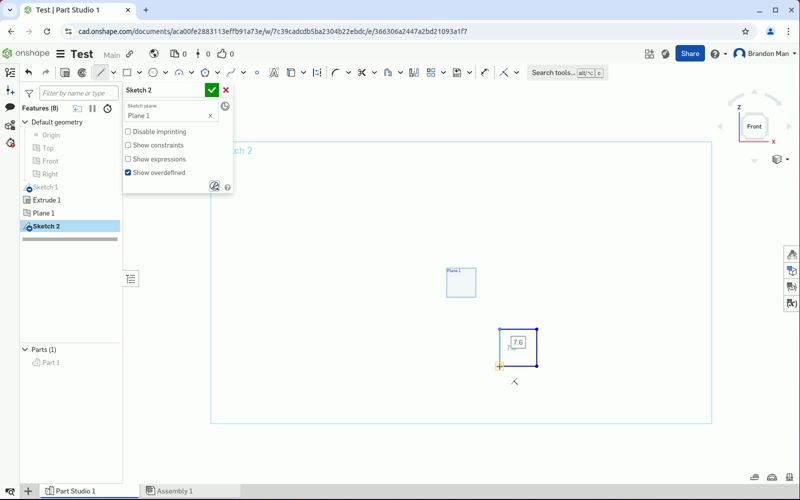
mouse_move(508, 336)
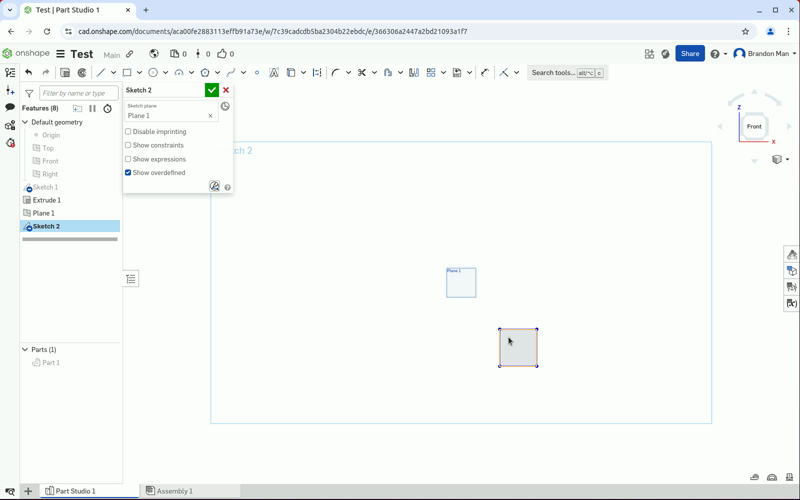
scroll(6)
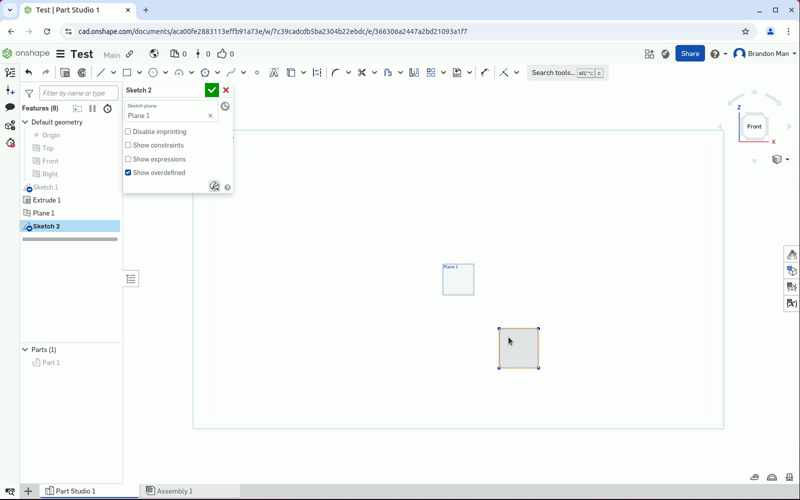
scroll(6)
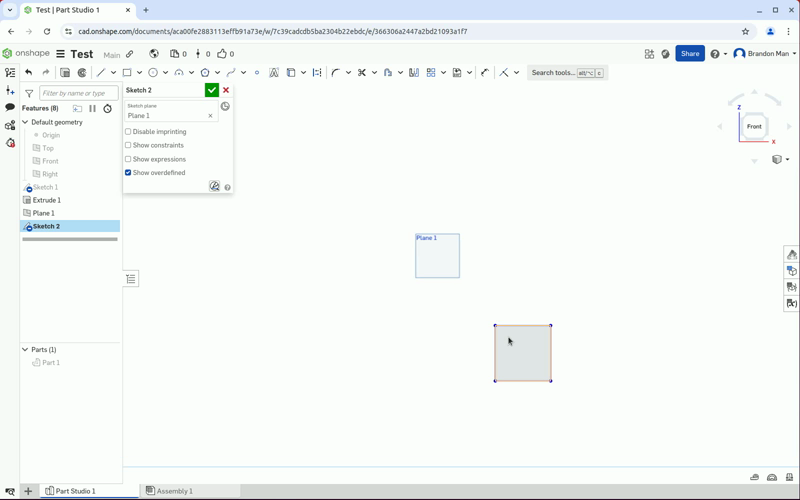
scroll(6)
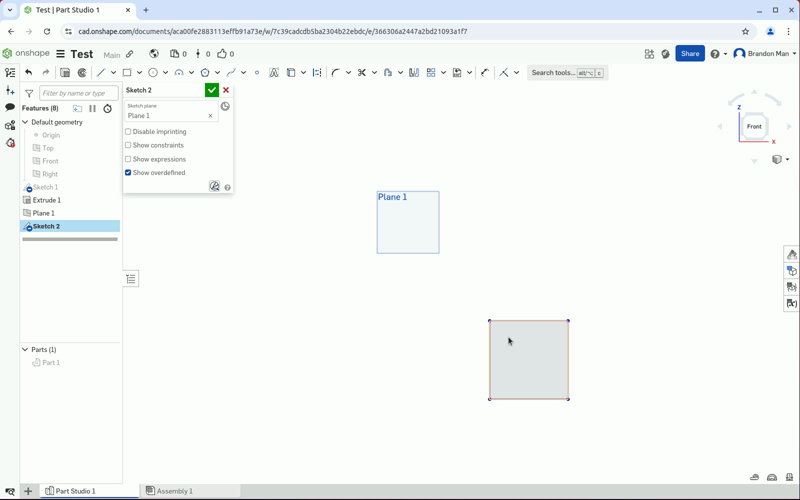
scroll(6)
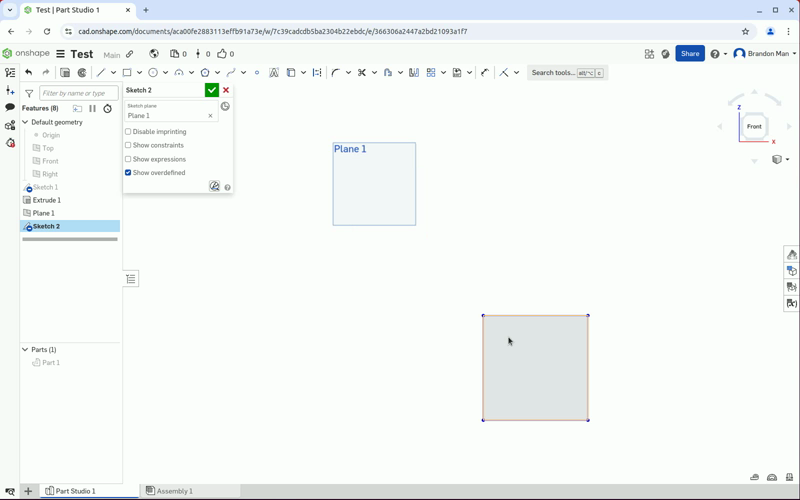
scroll(6)
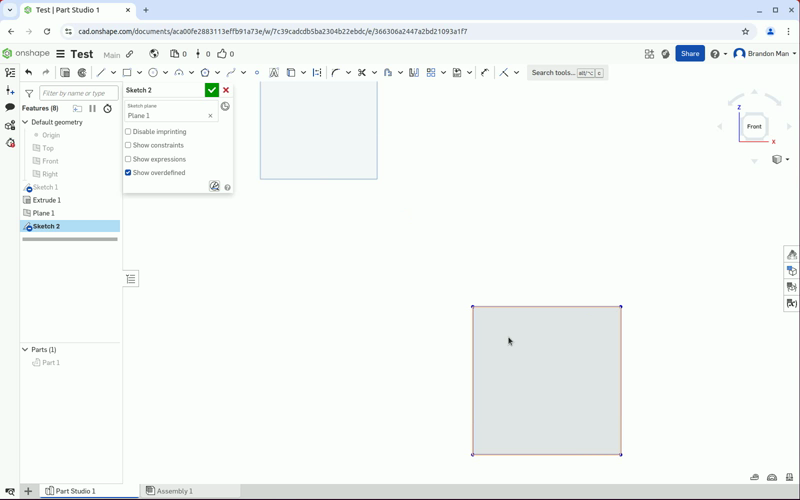
scroll(6)
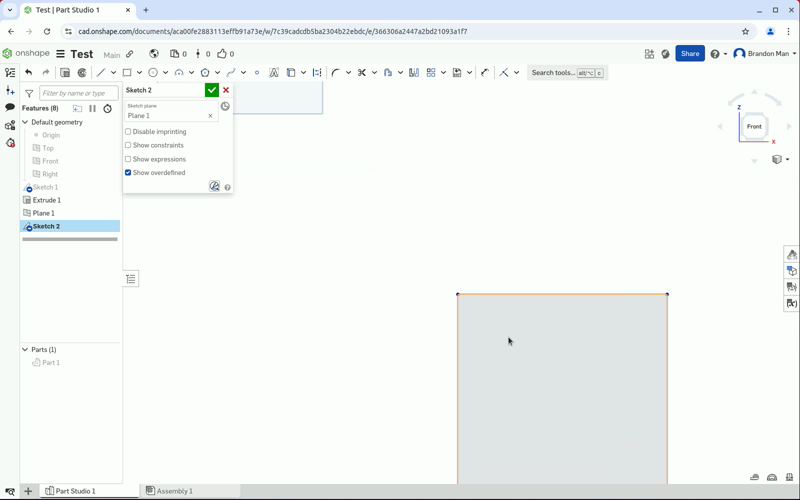
scroll(6)
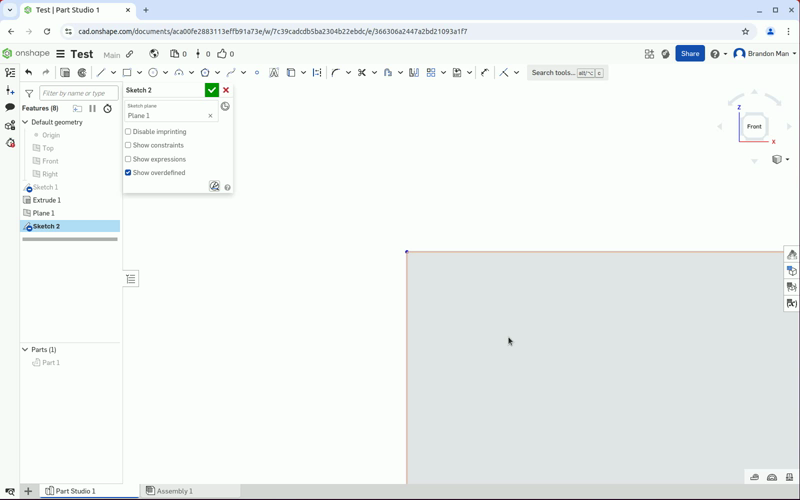
click(508, 336)
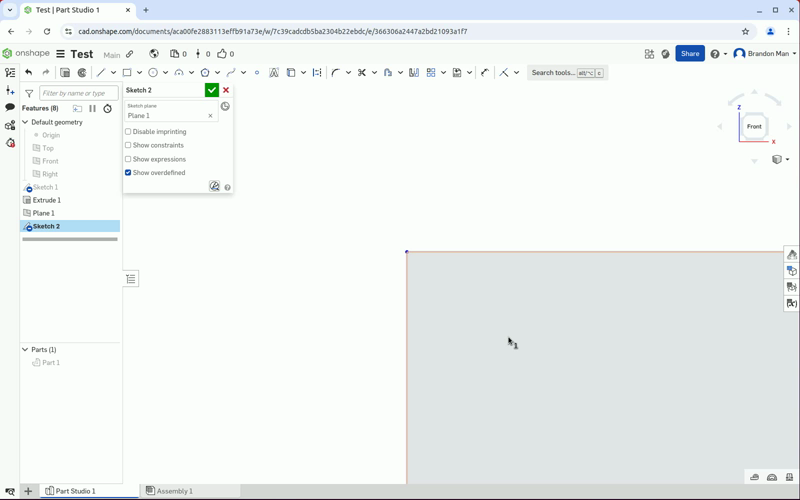
scroll(-6)
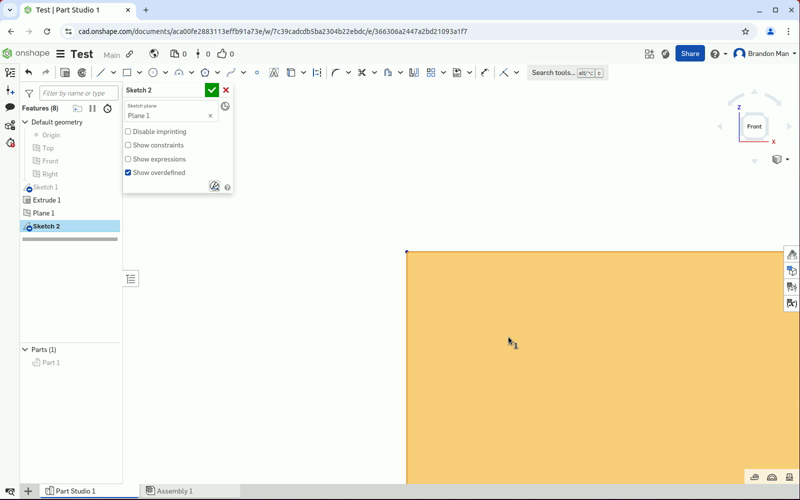
scroll(-6)
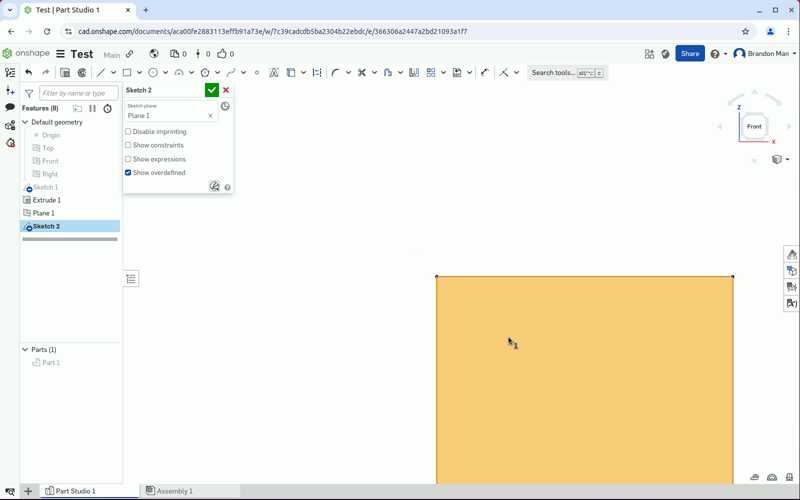
scroll(-6)
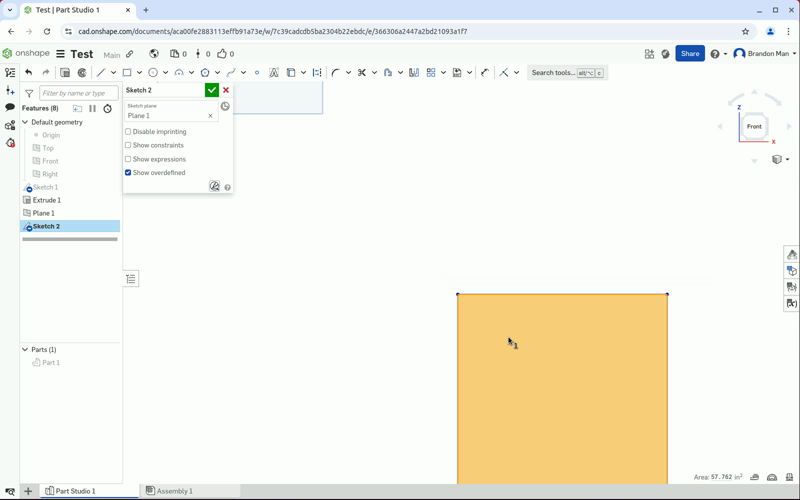
scroll(-6)
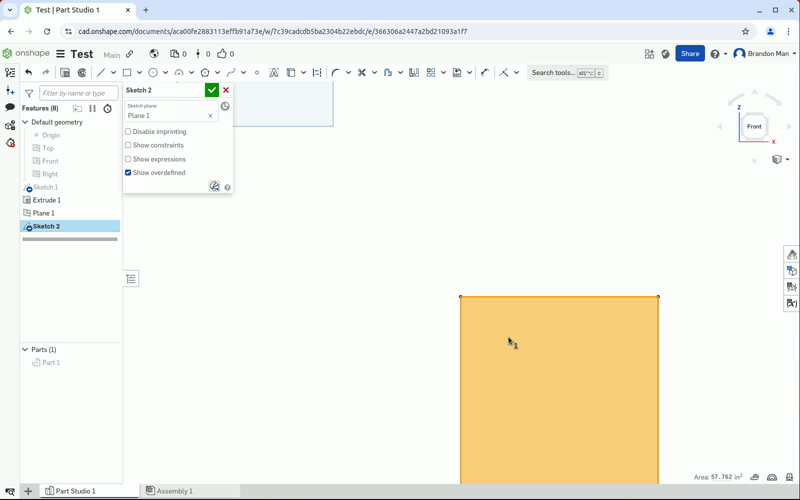
scroll(-6)
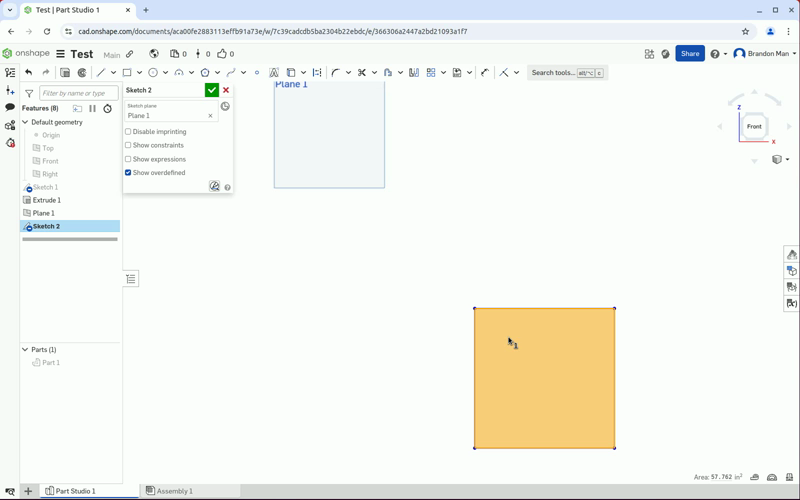
scroll(-6)
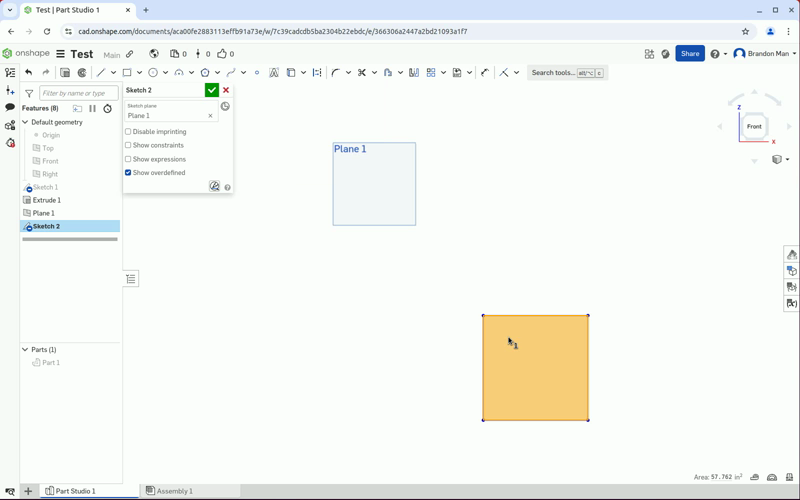
scroll(-6)
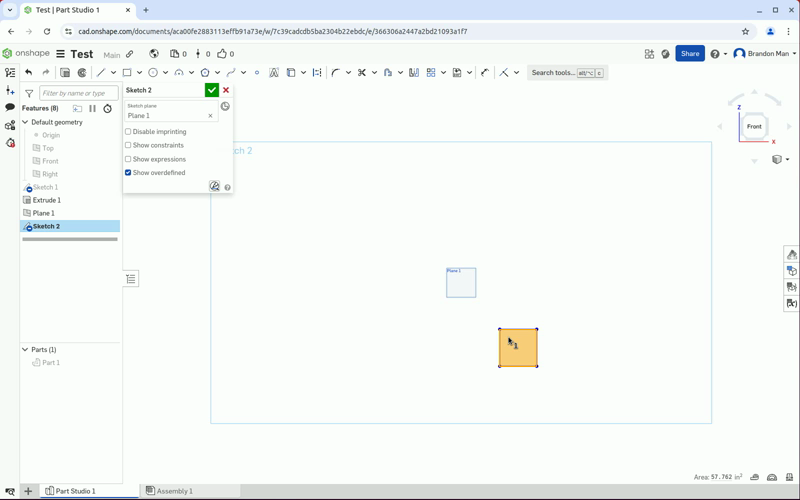
mouse_move(73, 352)
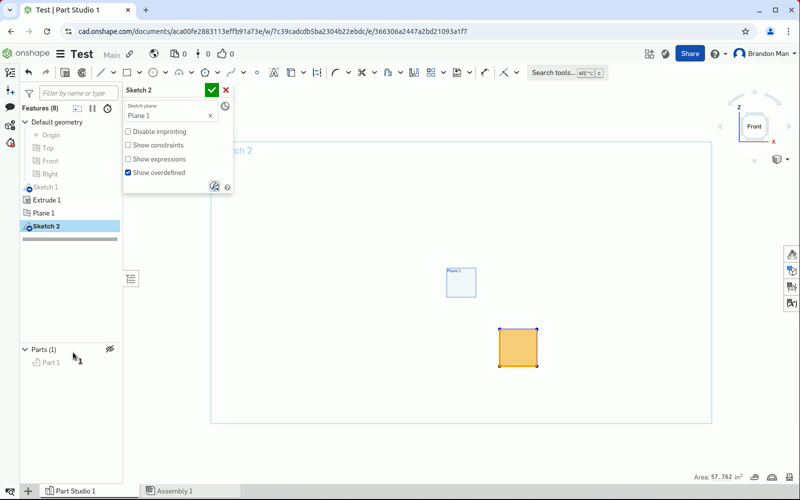
key(shift+y)
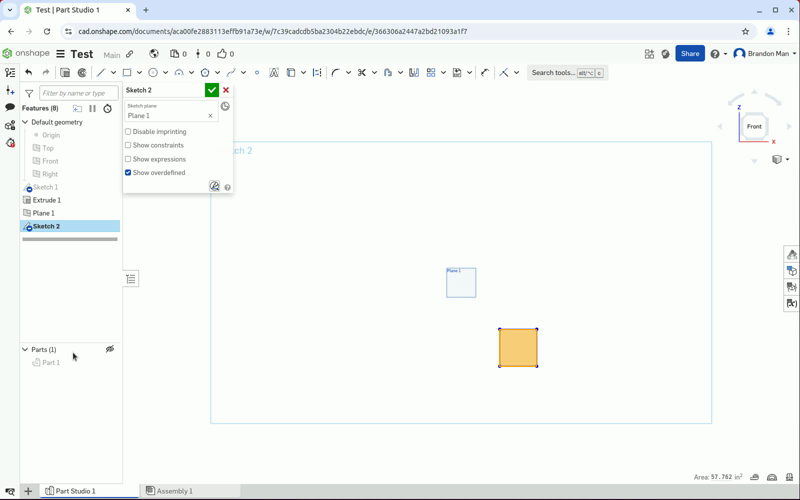
key(shift+e)
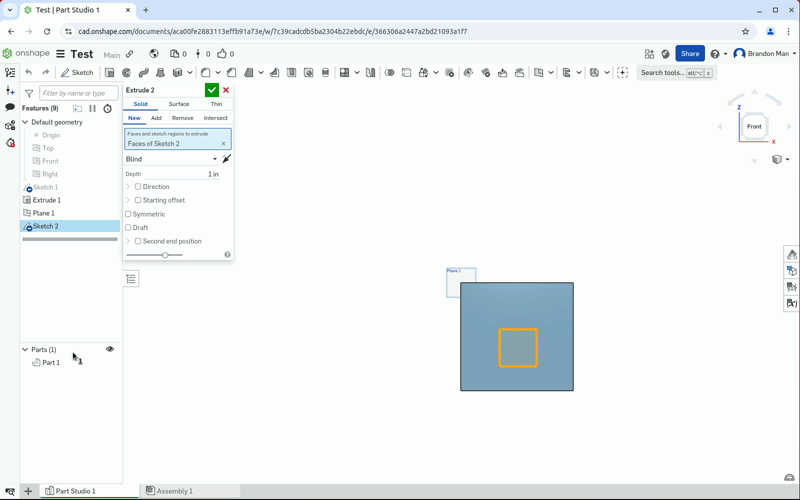
mouse_move(143, 106)
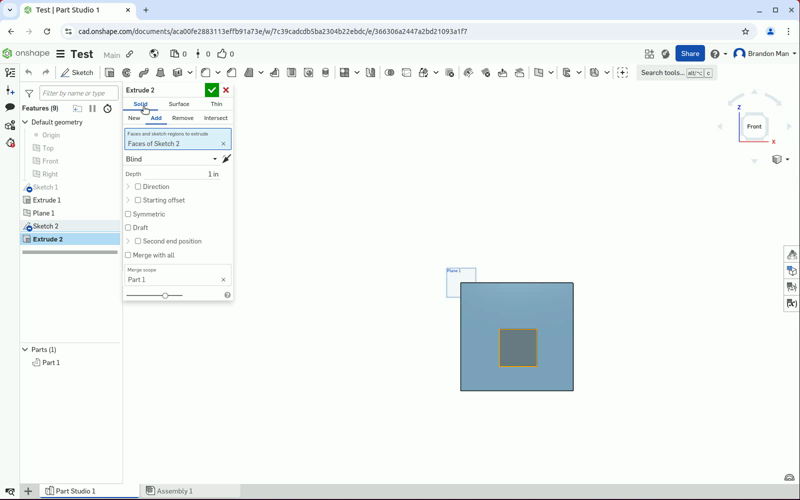
click(143, 106)
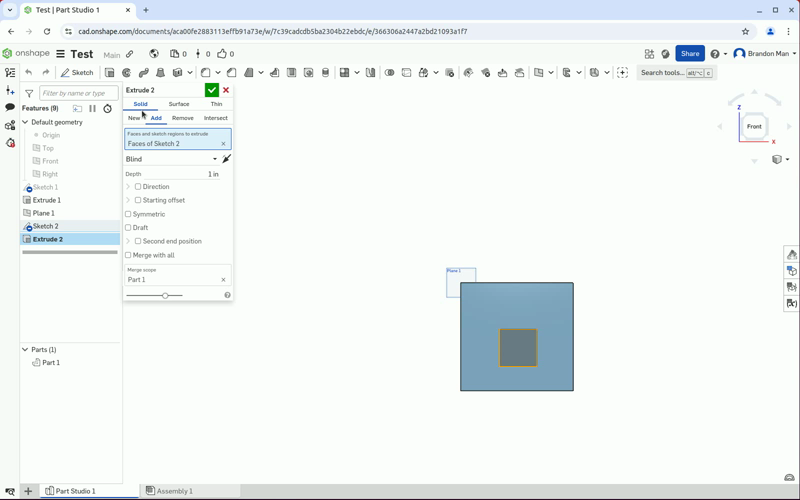
mouse_move(137, 120)
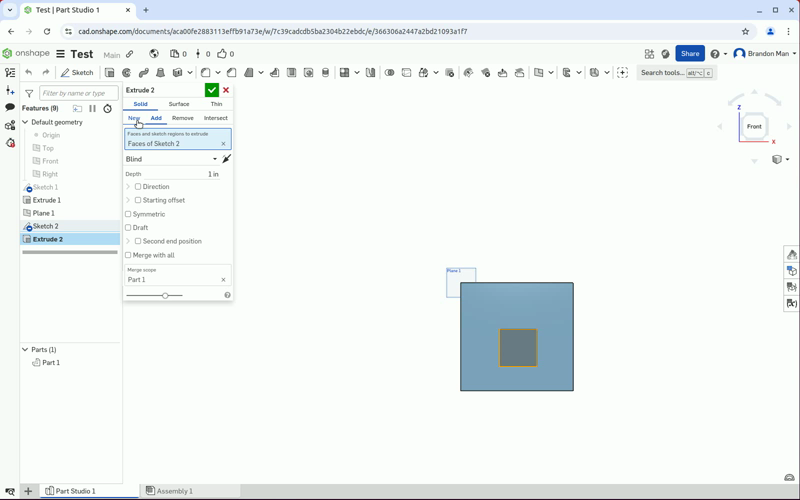
click(137, 120)
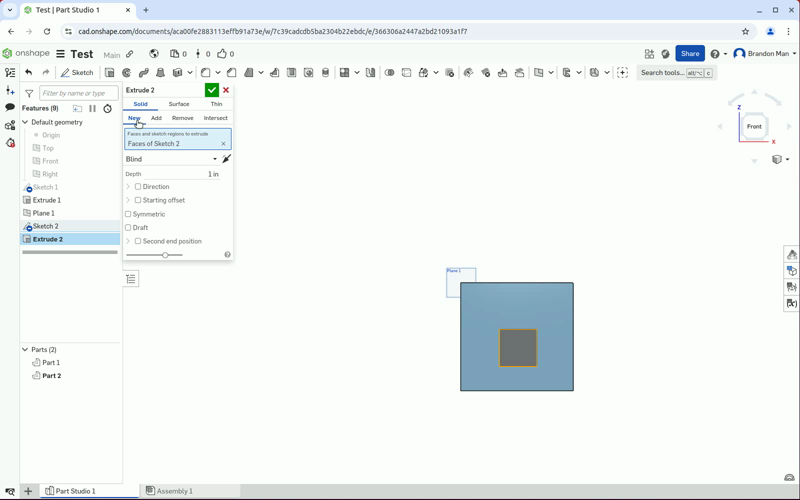
key(tab, 4)
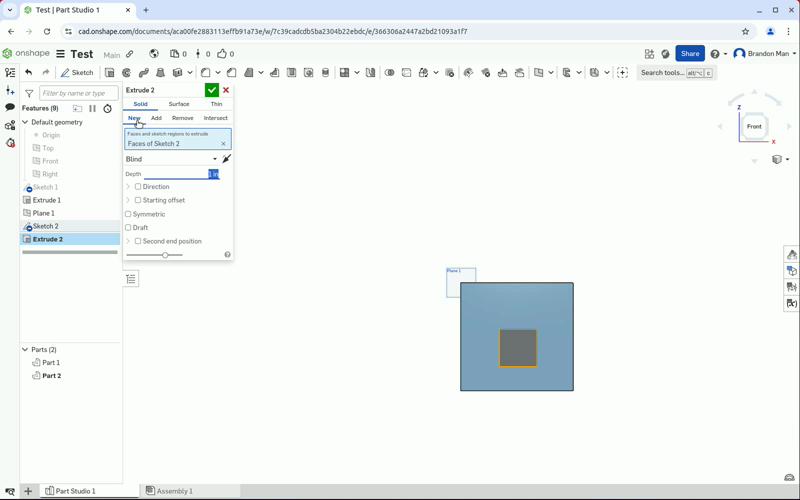
text(3.611)
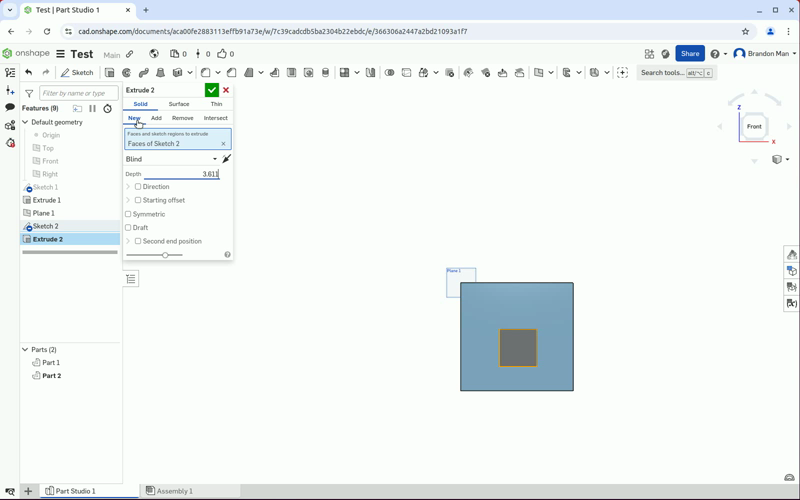
key(enter)
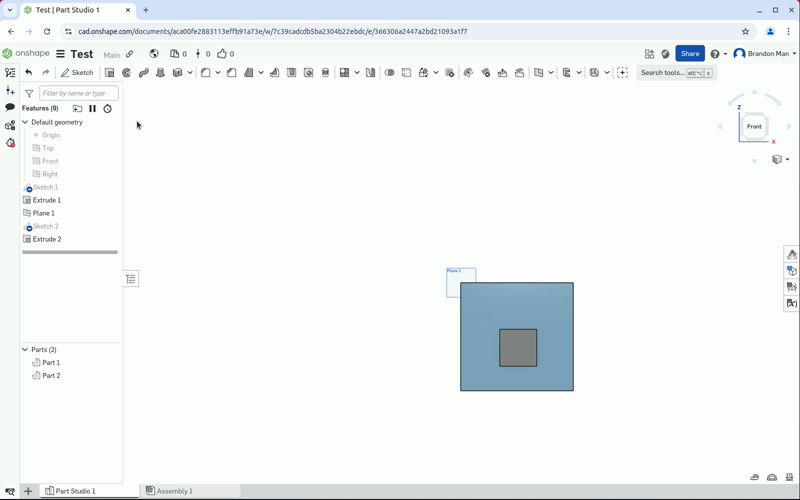
key(shift+h)
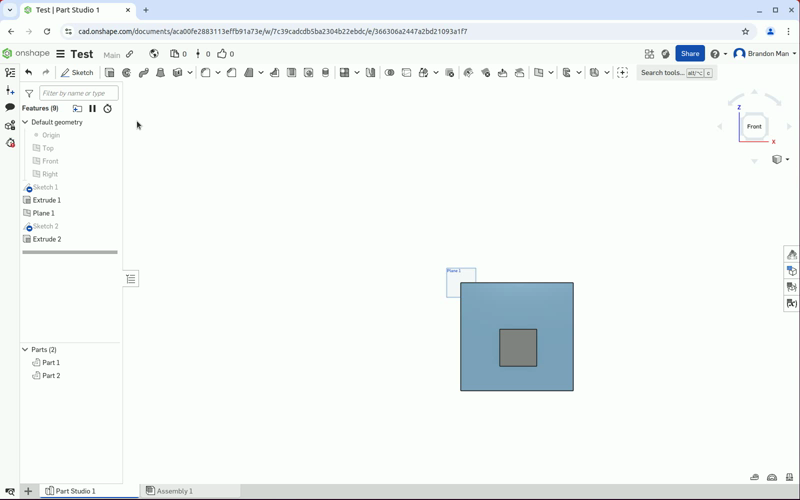
key(shift+h)
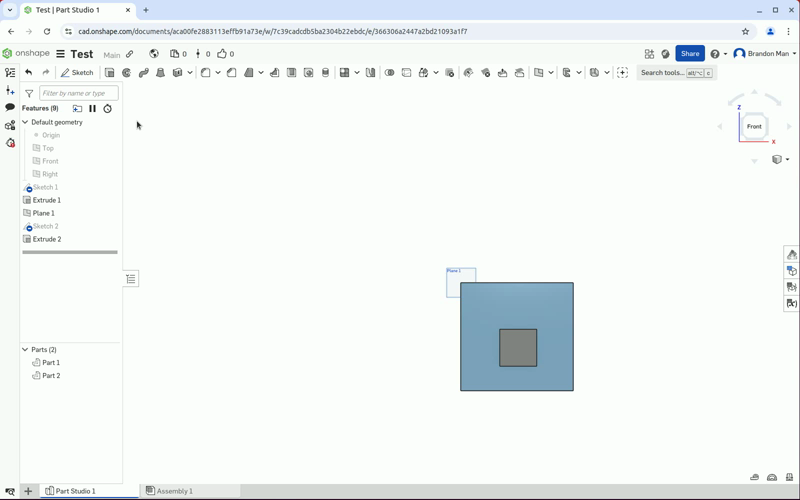
mouse_move(73, 189)
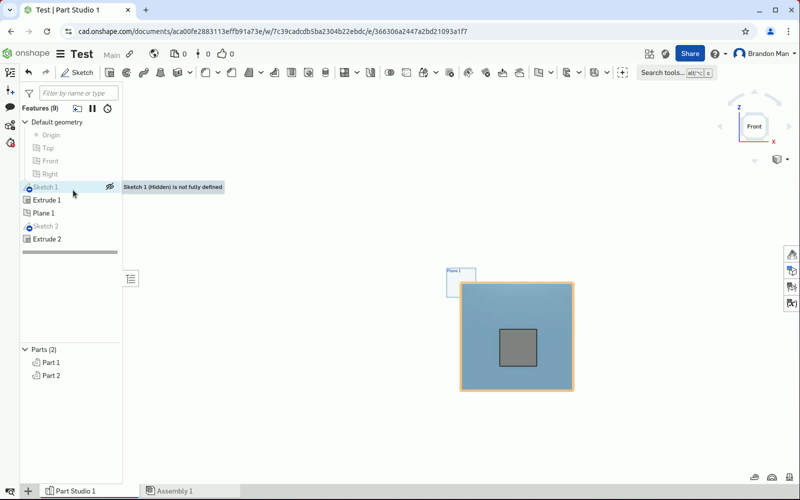
click(73, 189)
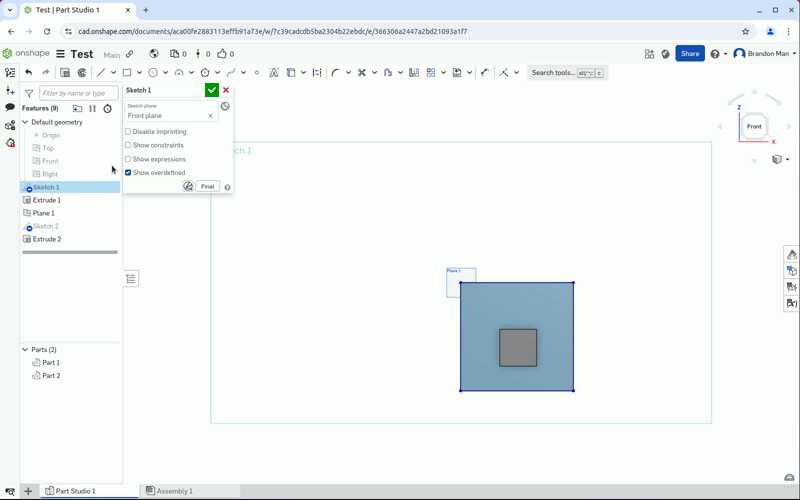
mouse_move(229, 92)
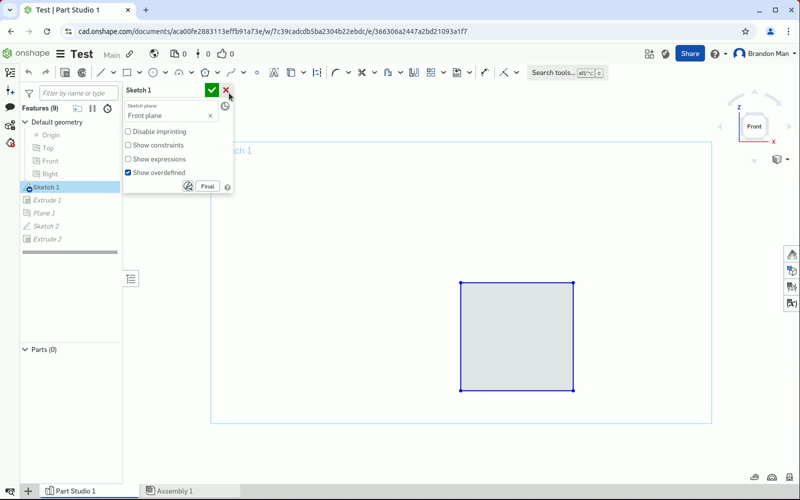
click(229, 92)
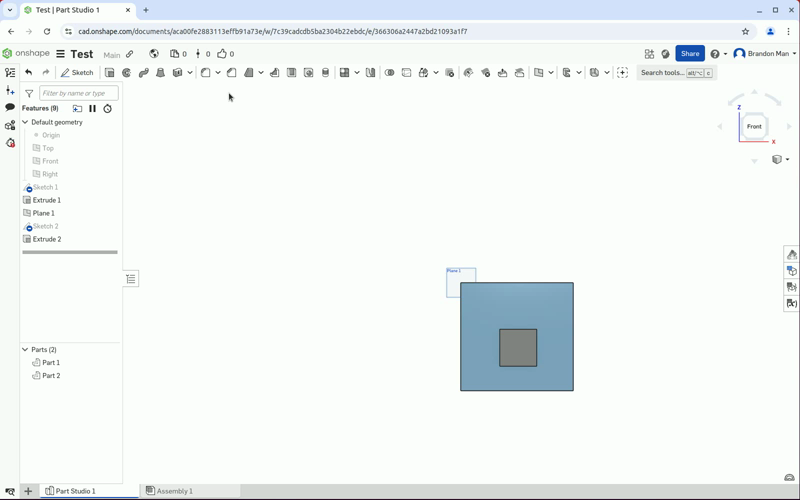
mouse_move(541, 75)
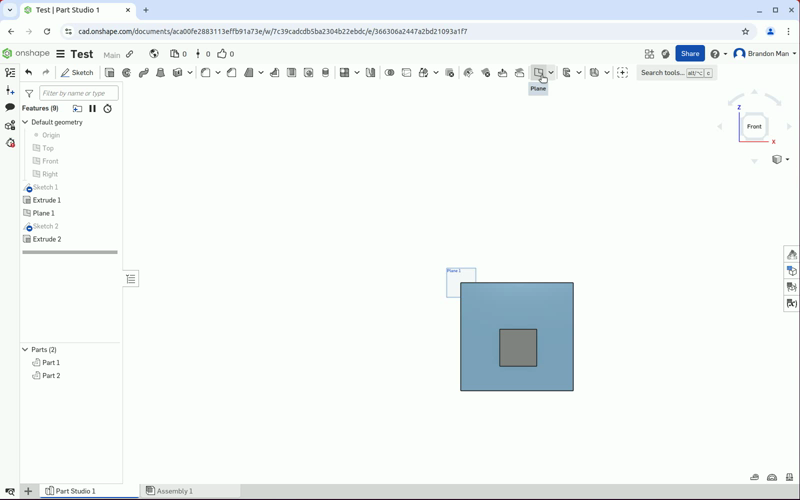
click(541, 75)
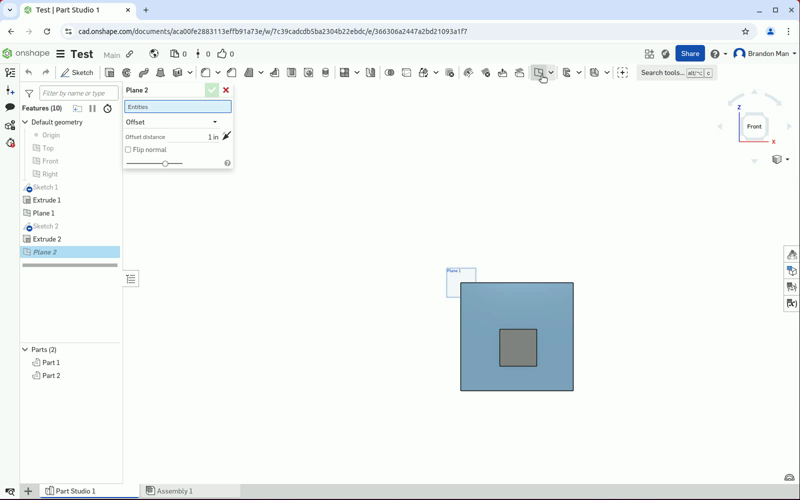
mouse_move(73, 163)
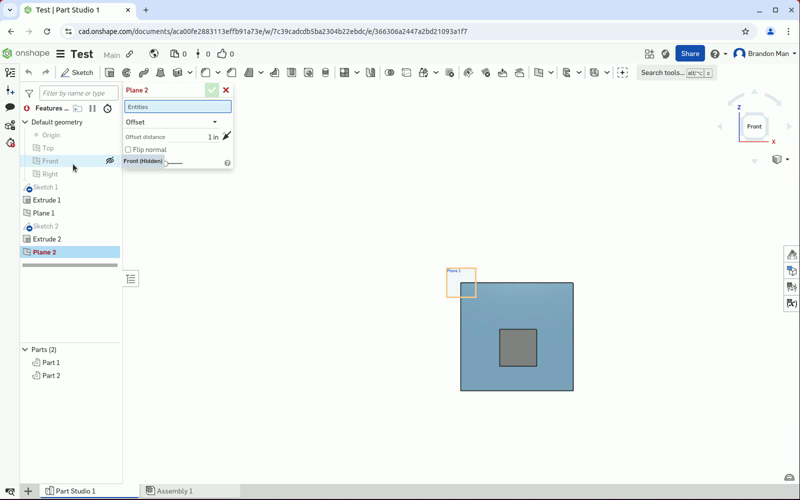
click(73, 163)
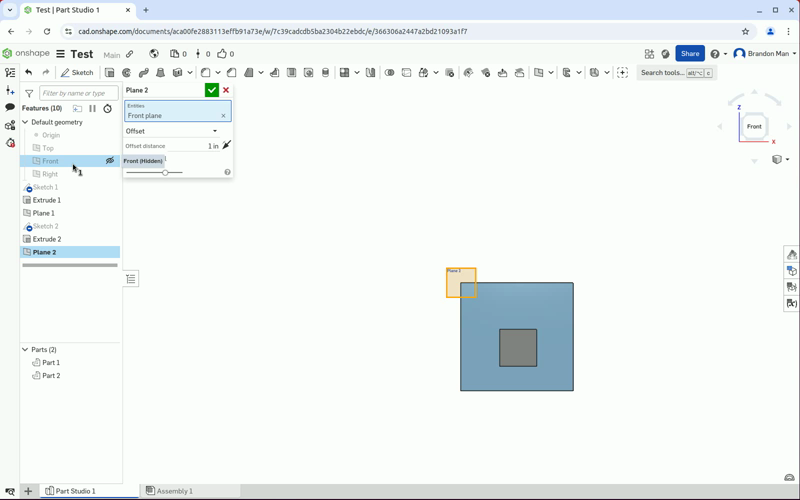
key(tab, 2)
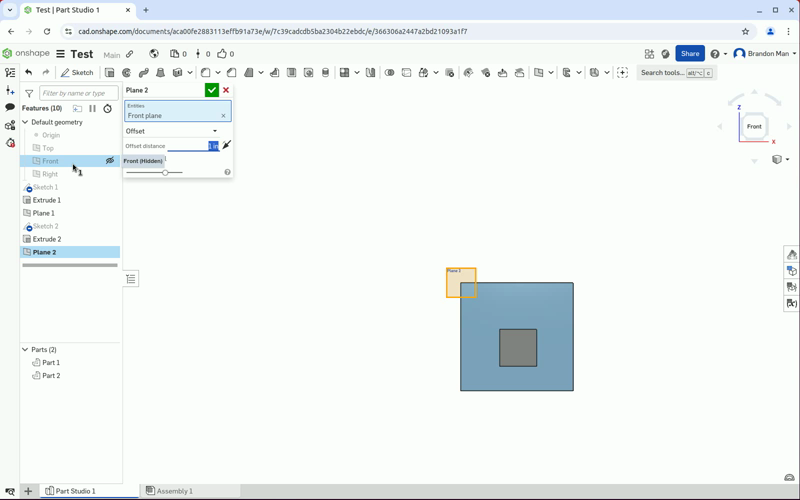
text(4.56)
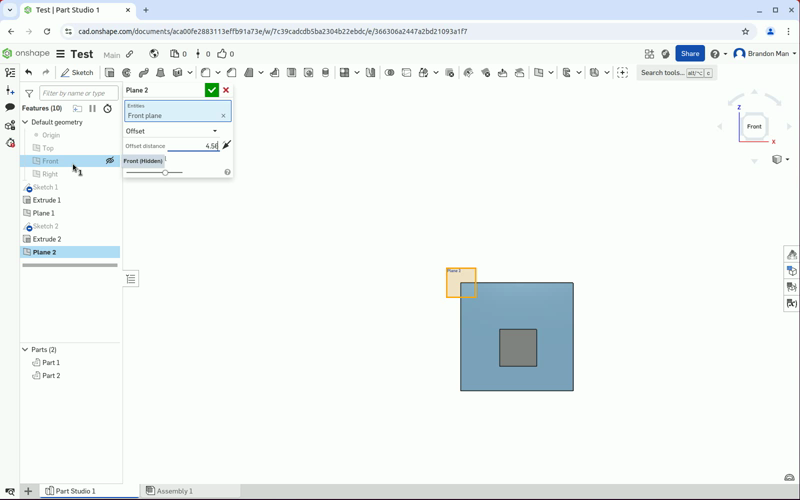
key(enter, 2)
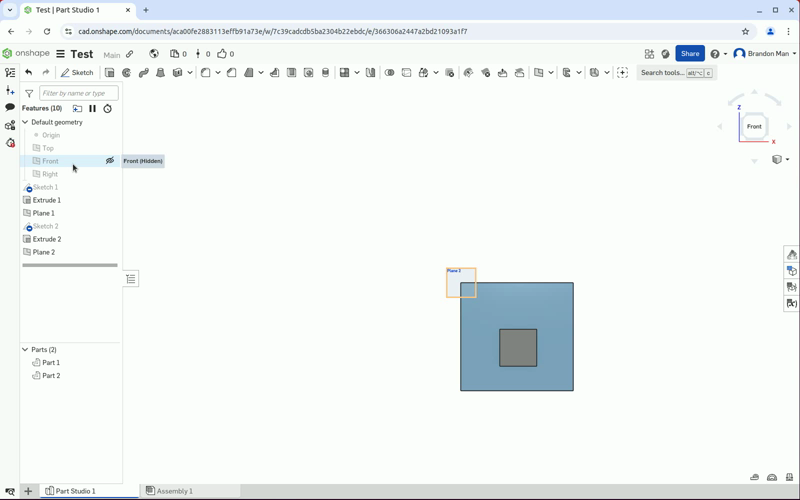
key(shift+s)
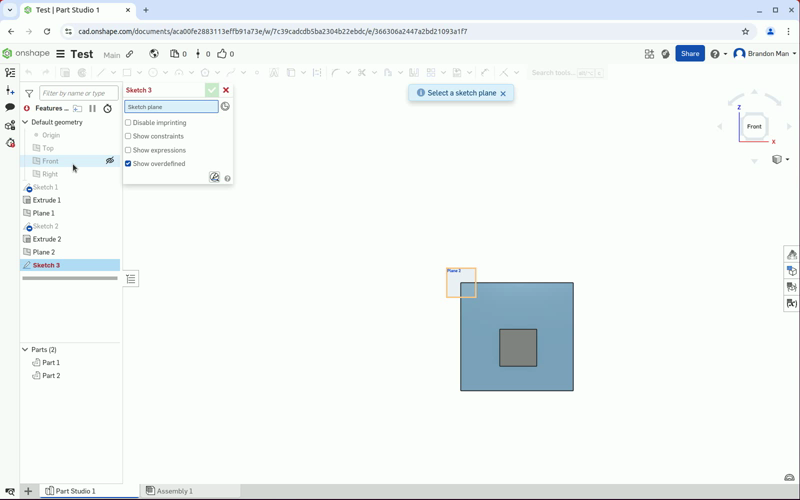
mouse_move(73, 254)
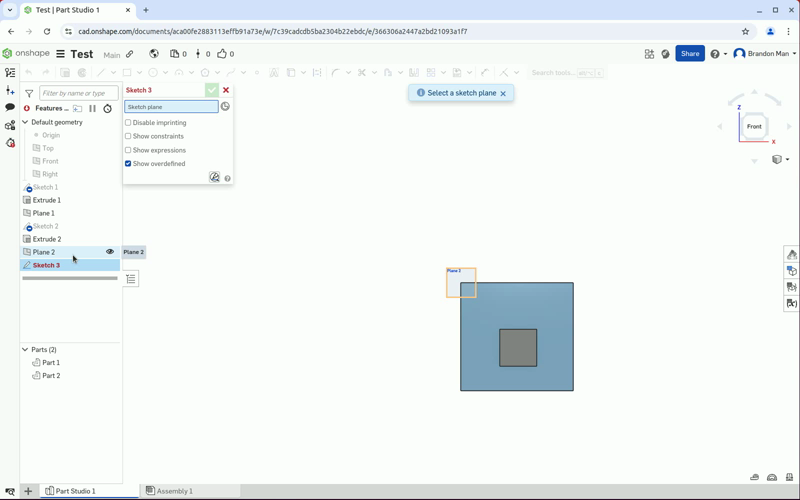
click(73, 254)
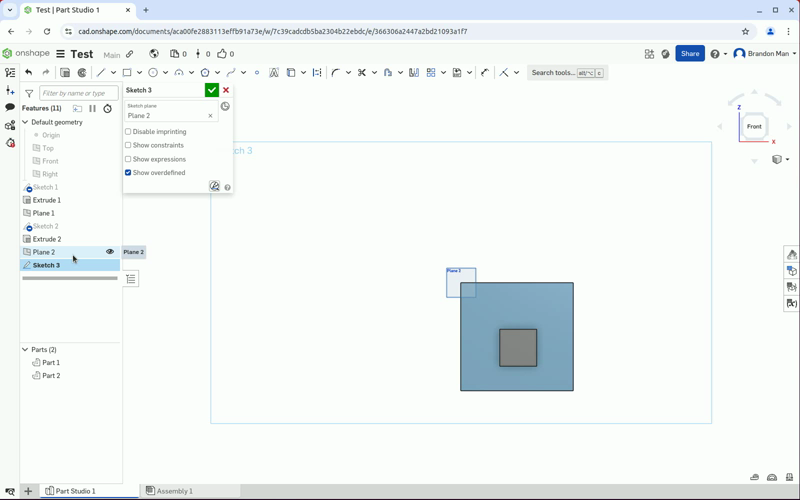
mouse_move(73, 352)
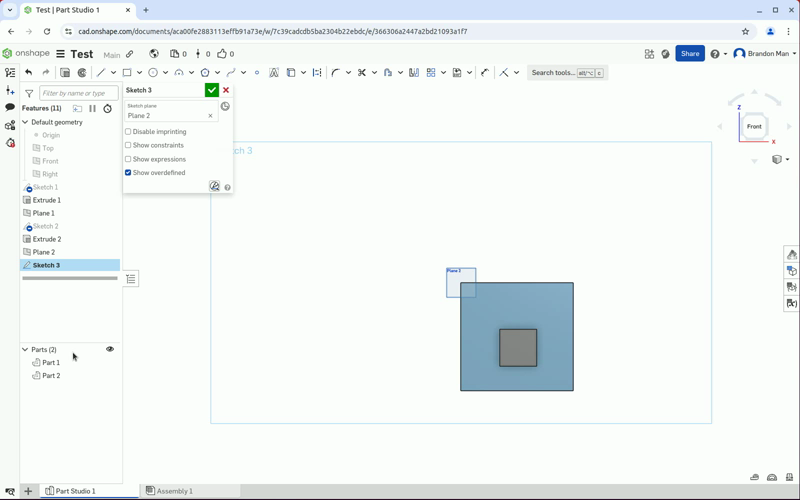
key(y)
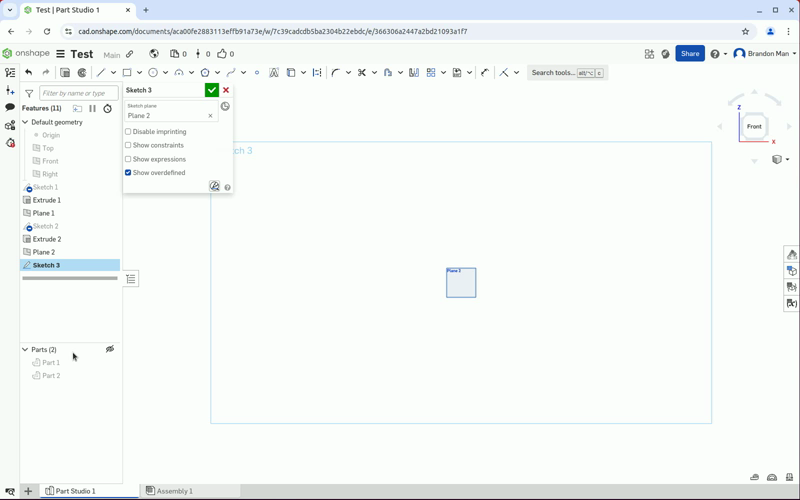
key(c)
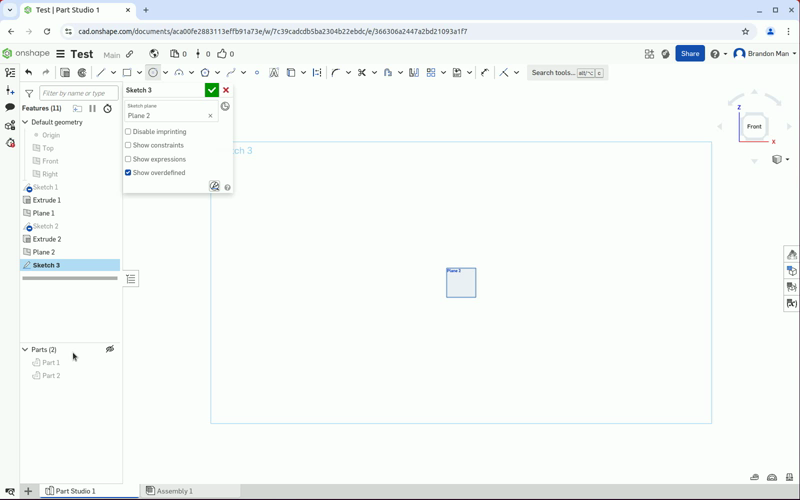
key_down(shift)
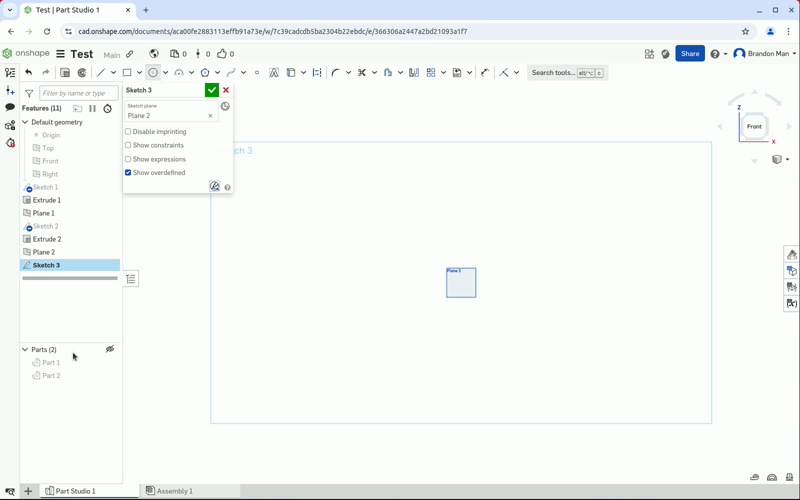
mouse_move(518, 348)
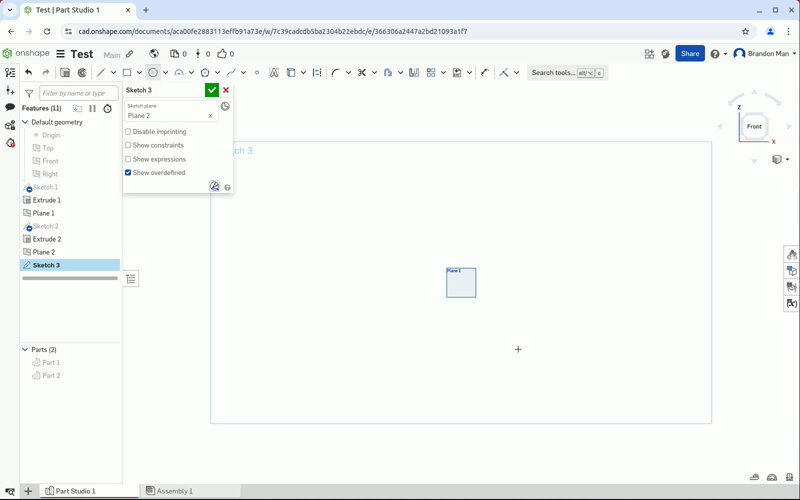
click(518, 348)
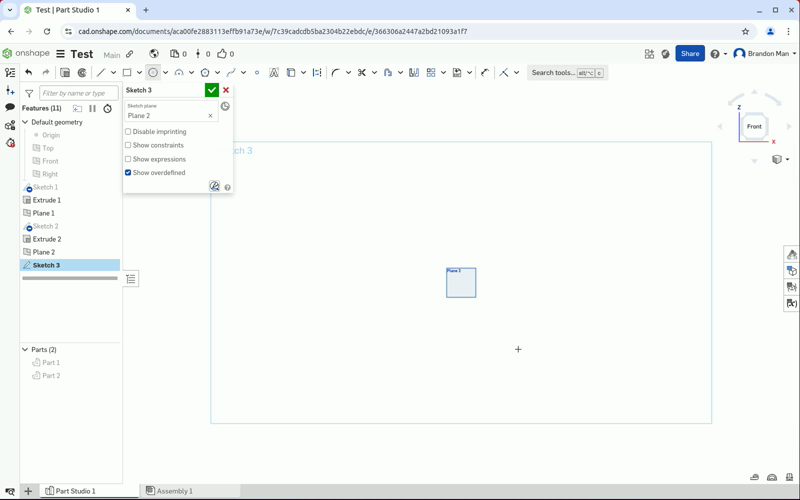
key_up(shift)
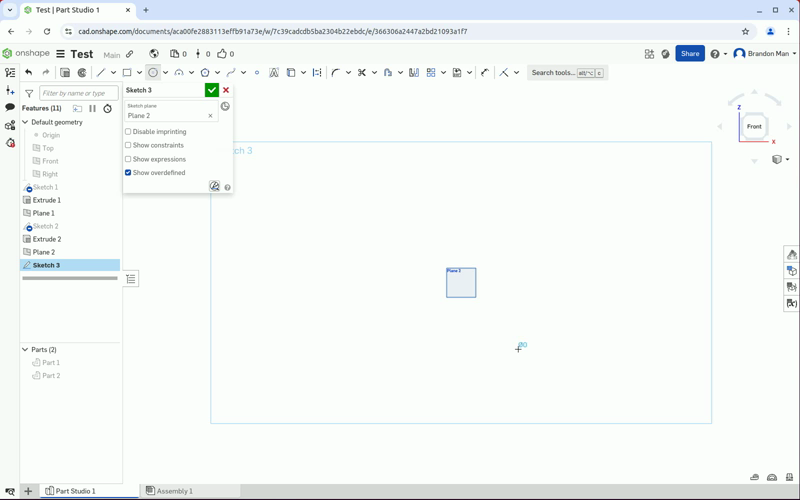
mouse_move(536, 348)
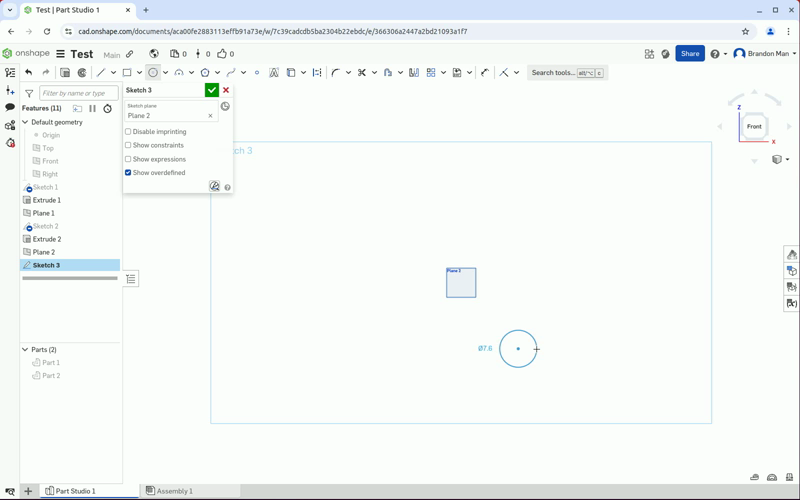
click(536, 348)
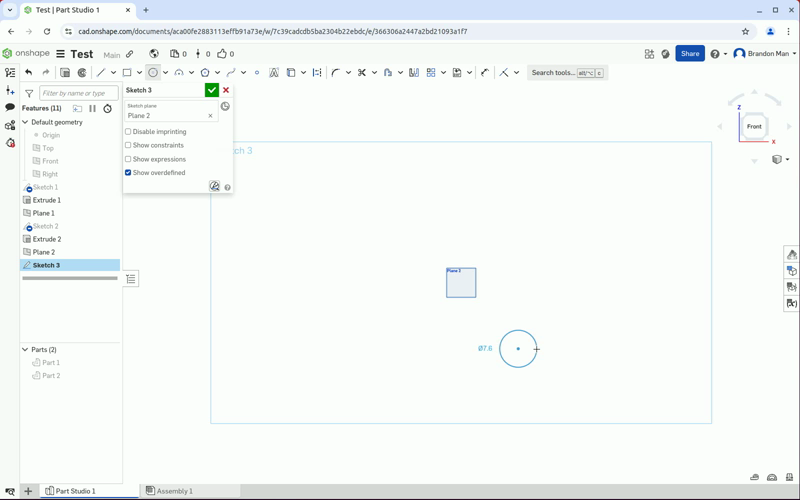
key(esc)
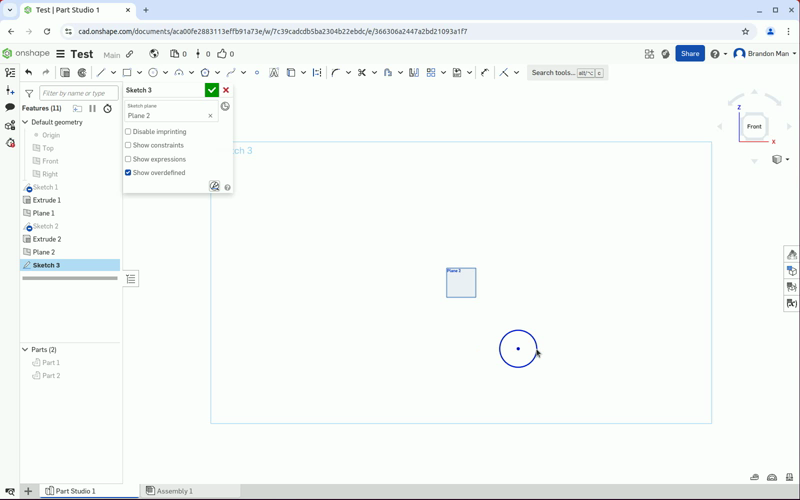
mouse_move(515, 342)
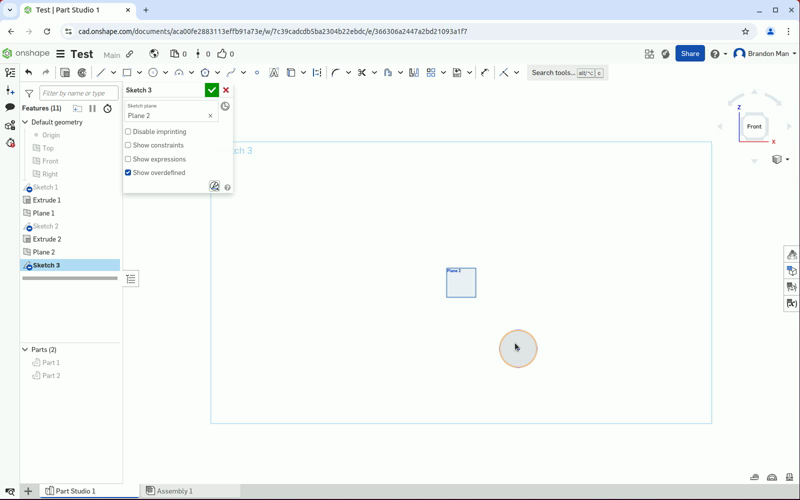
scroll(6)
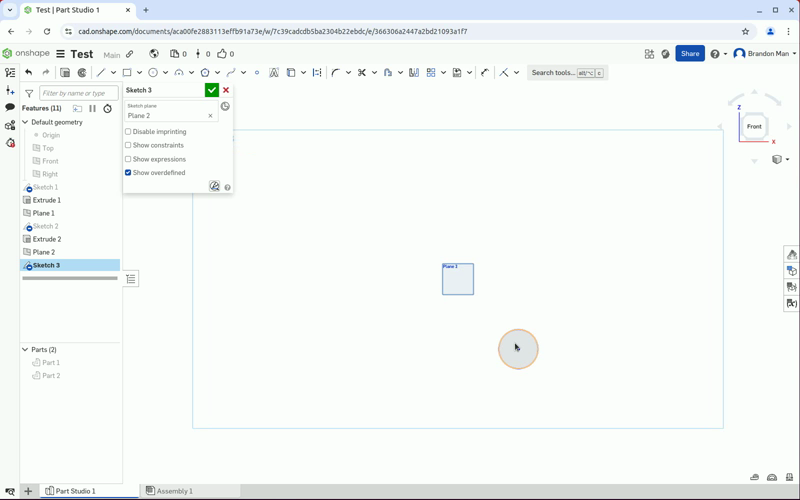
scroll(6)
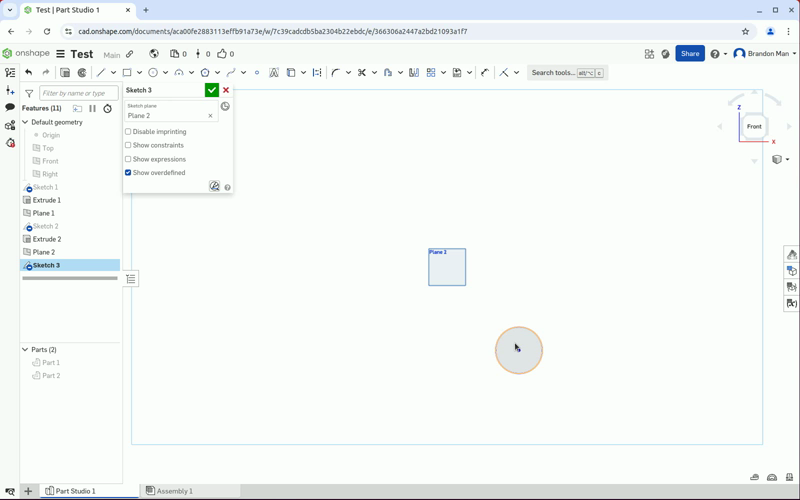
scroll(6)
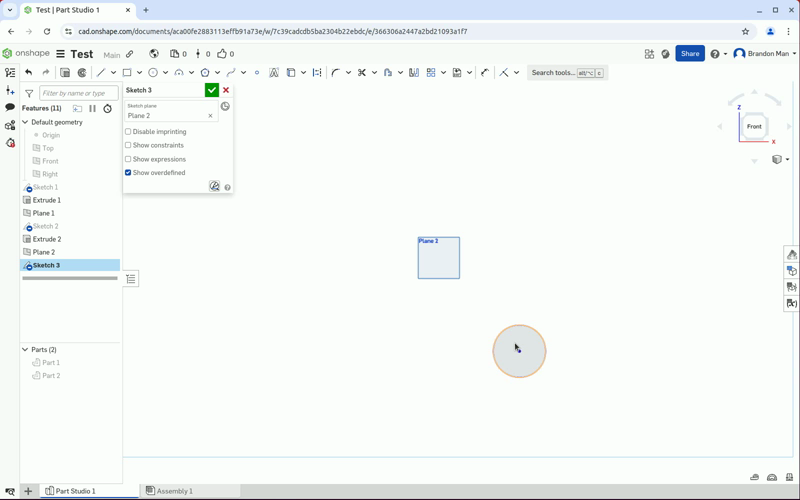
scroll(6)
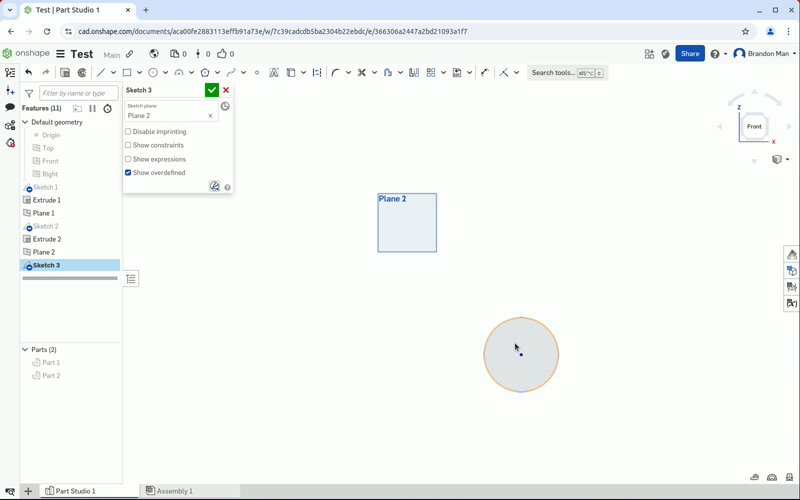
scroll(6)
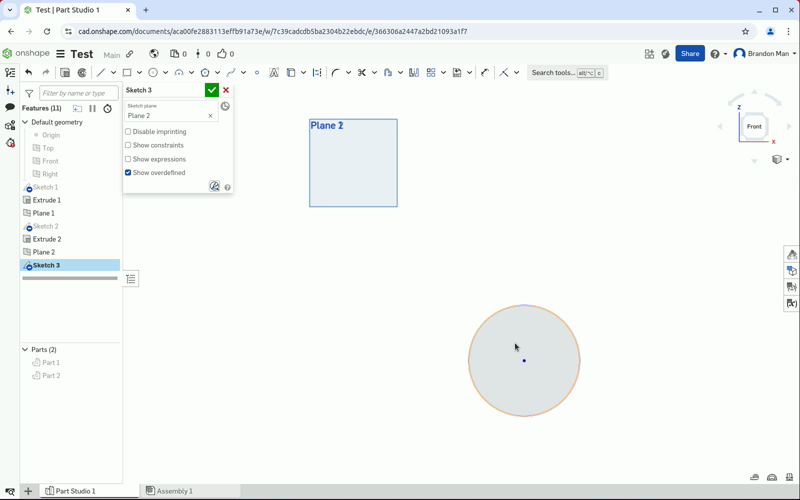
scroll(6)
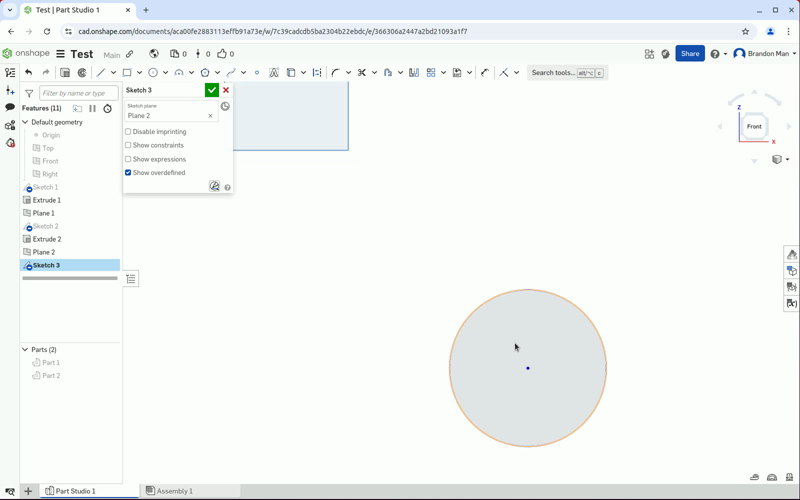
scroll(6)
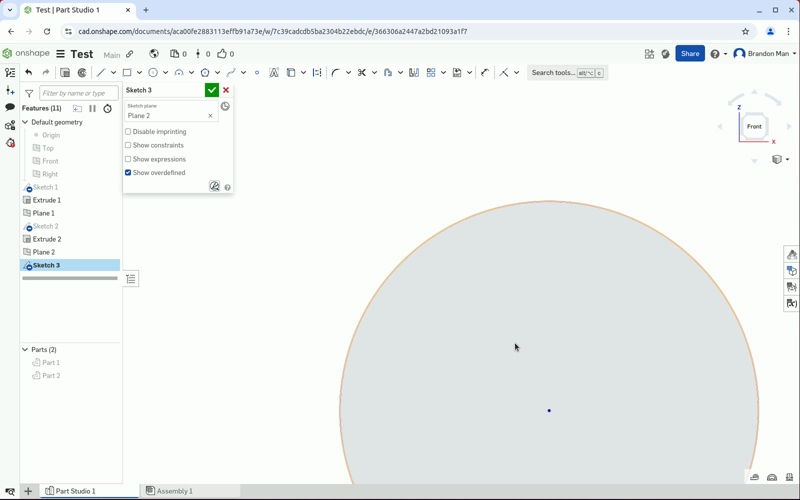
click(515, 342)
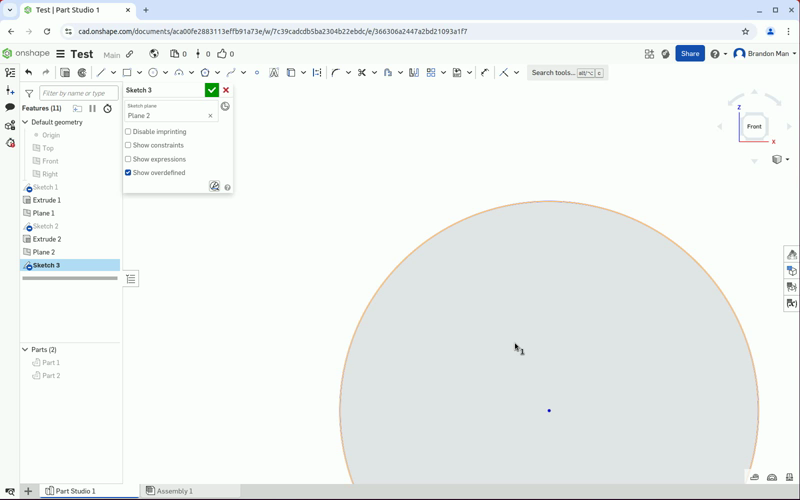
scroll(-6)
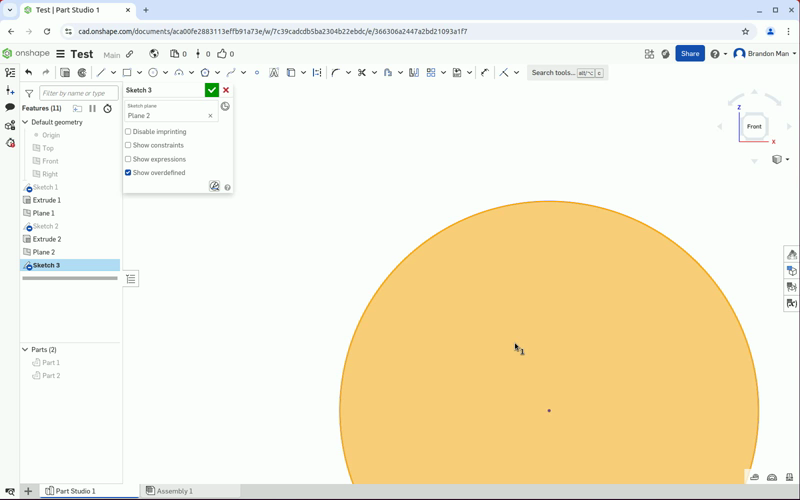
scroll(-6)
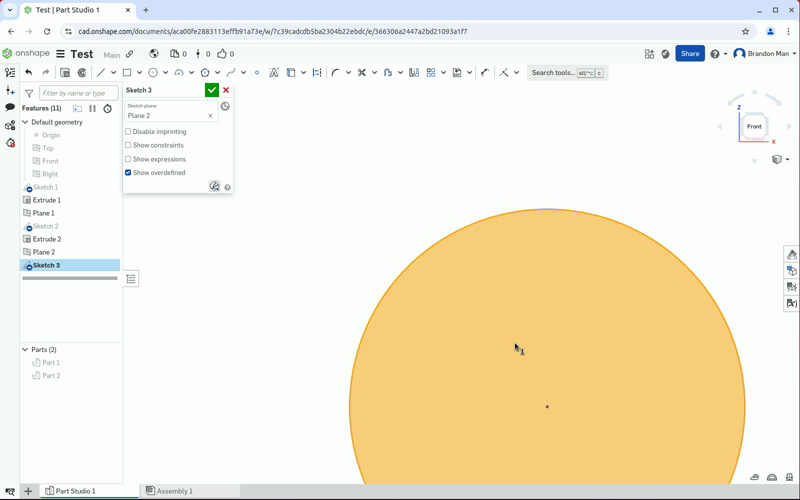
scroll(-6)
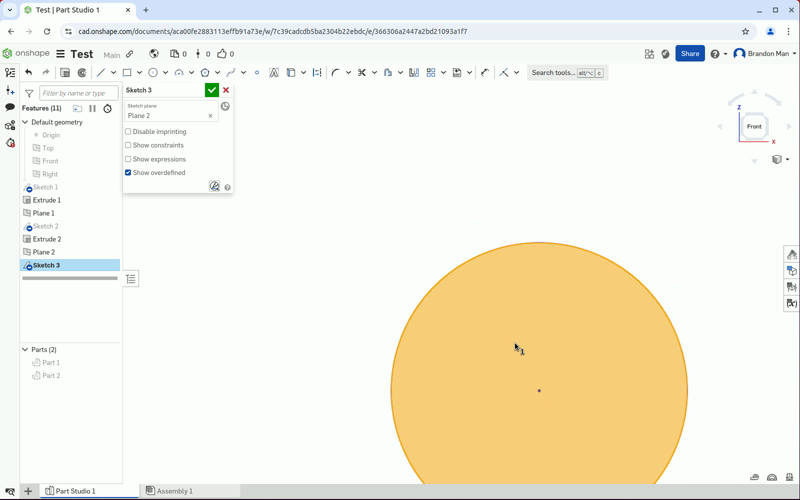
scroll(-6)
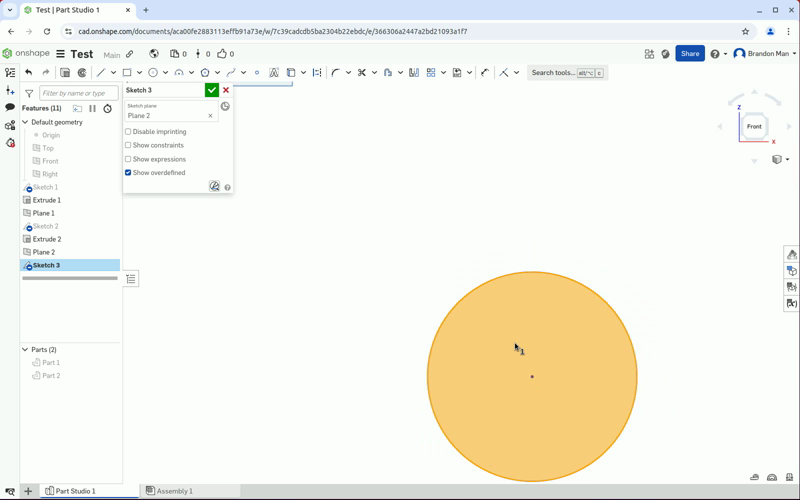
scroll(-6)
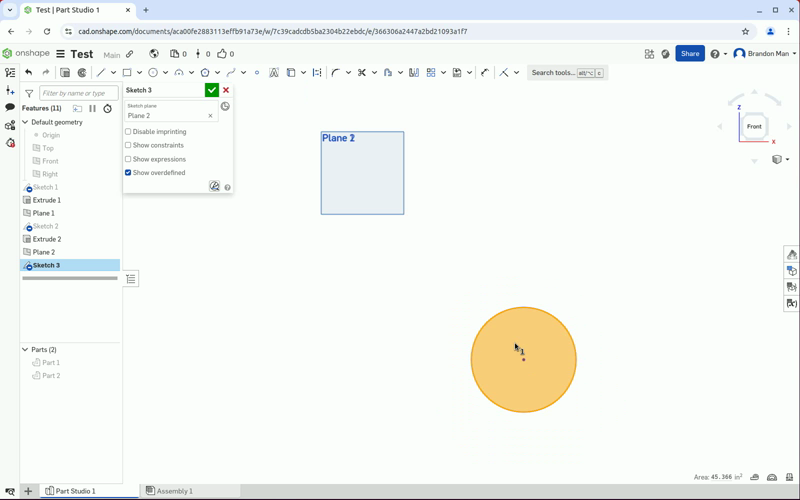
scroll(-6)
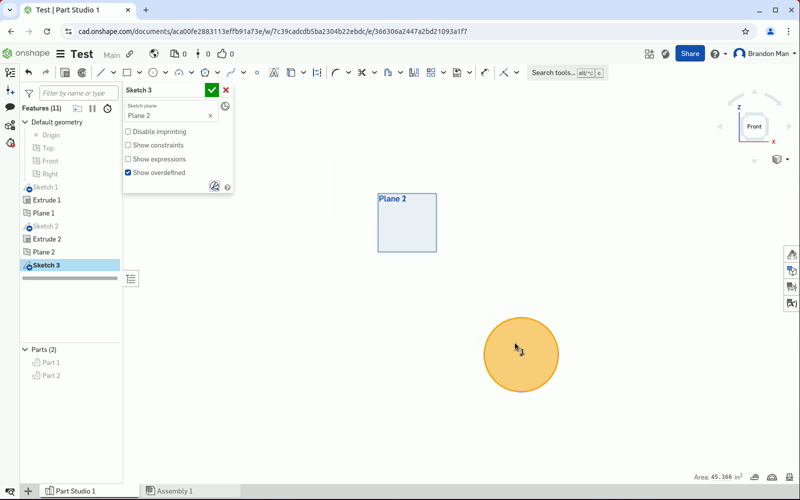
scroll(-6)
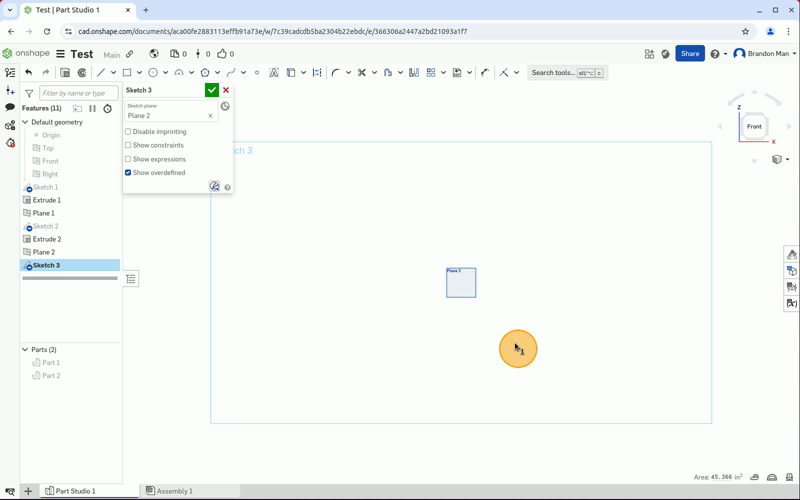
mouse_move(73, 352)
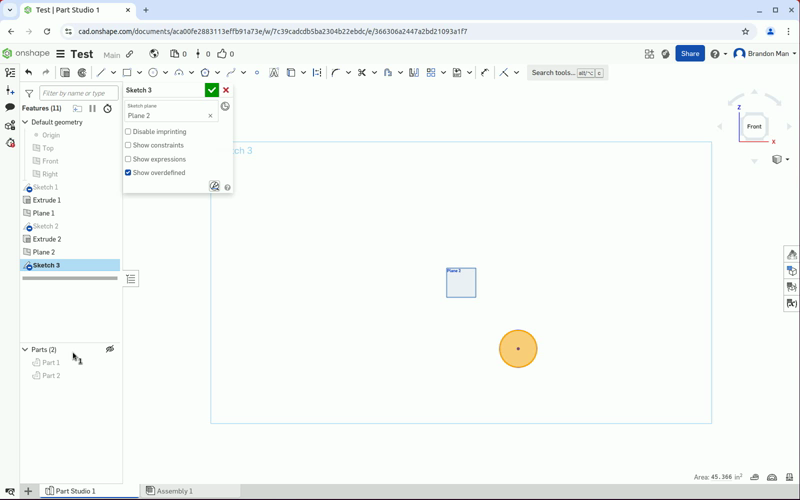
key(shift+y)
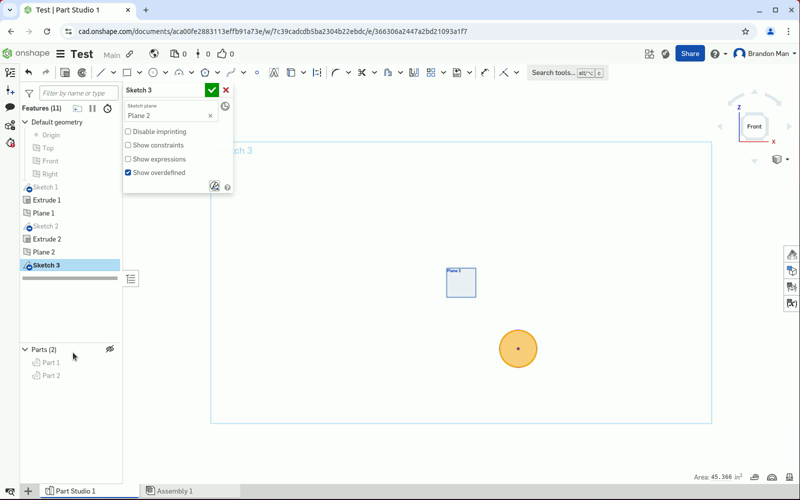
key(shift+e)
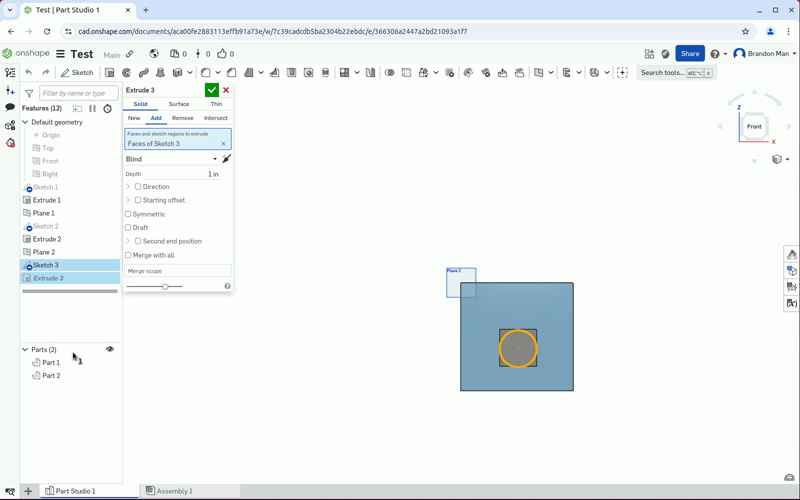
mouse_move(143, 106)
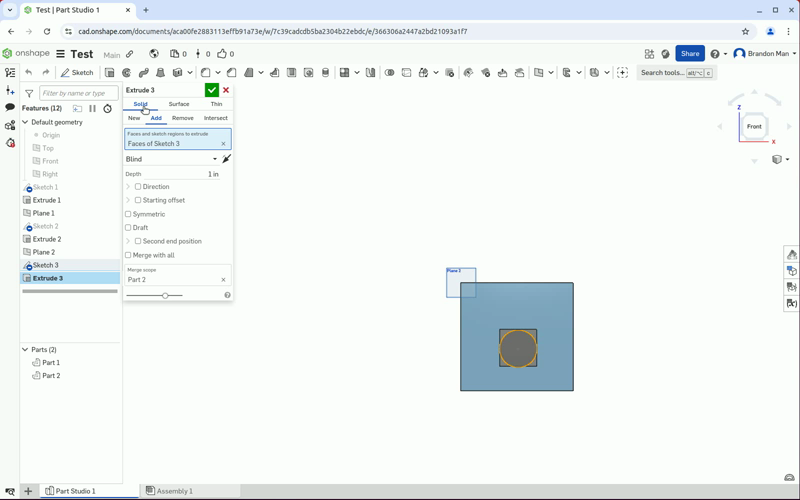
click(143, 106)
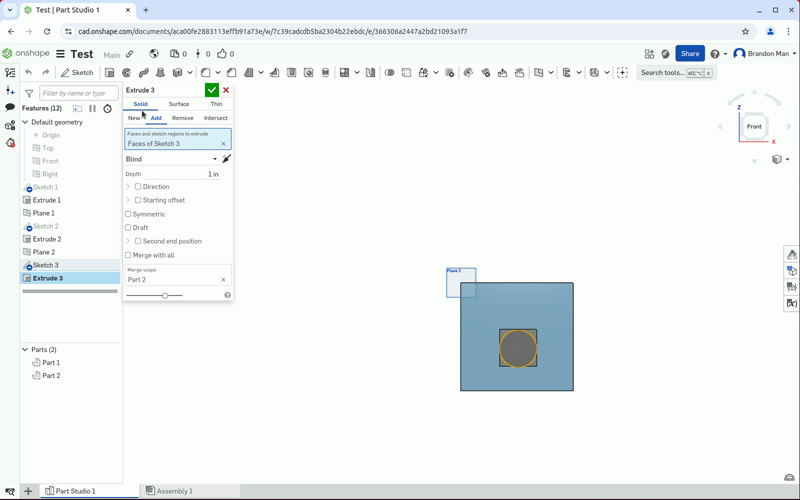
mouse_move(137, 120)
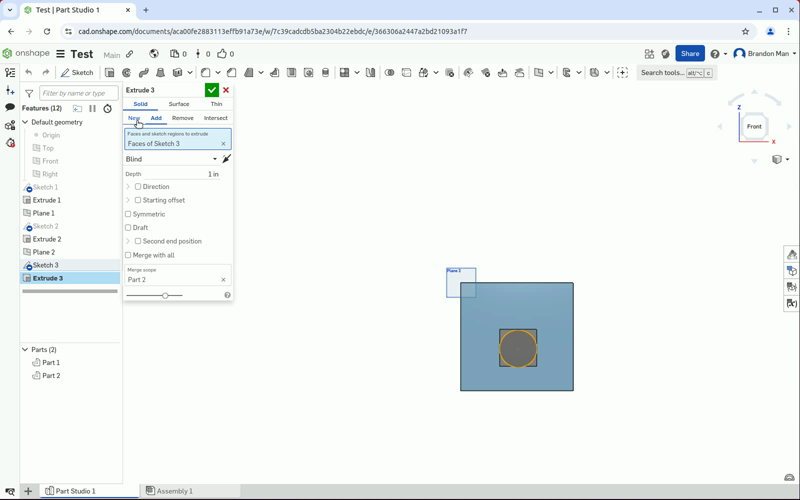
click(137, 120)
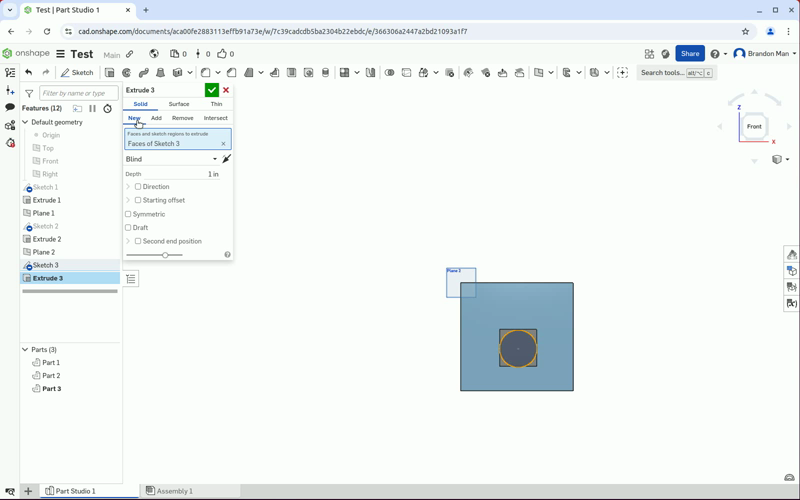
key(tab, 4)
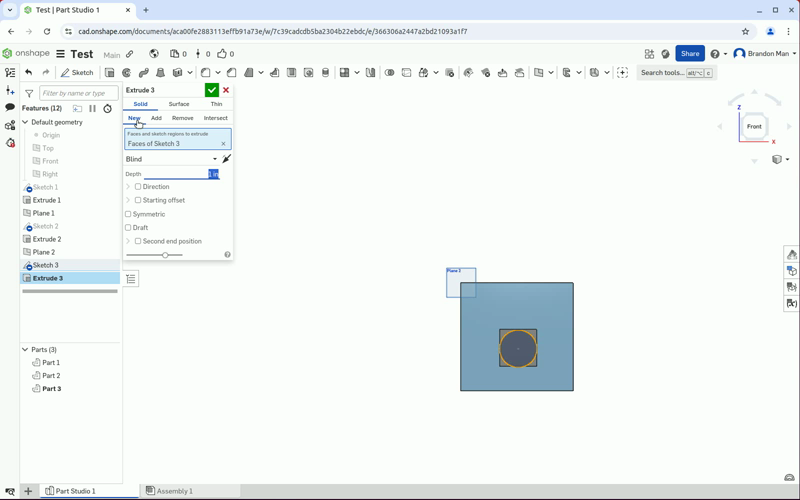
text(2.407)
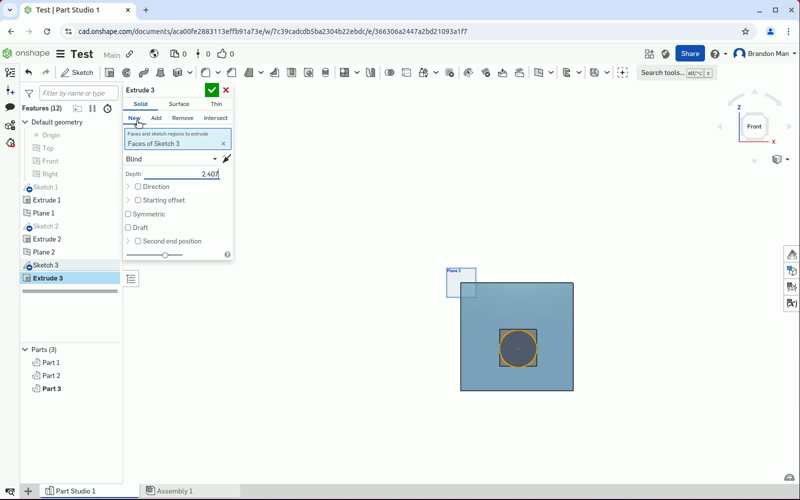
key(enter)
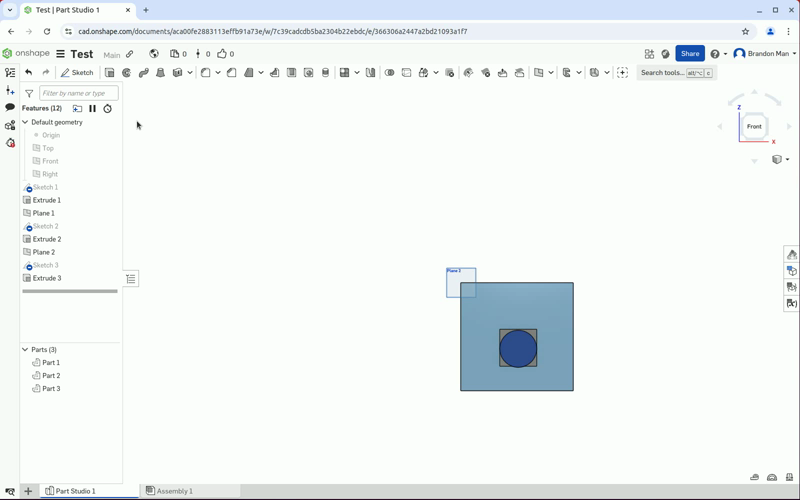
key(shift+h)
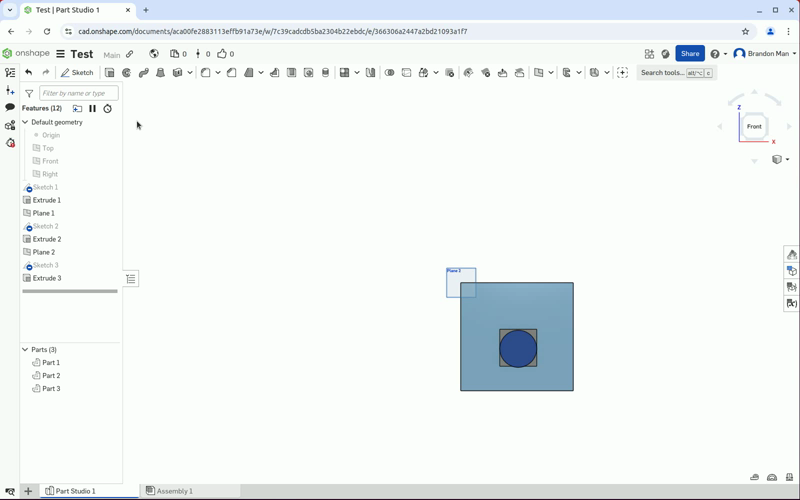
key(shift+h)
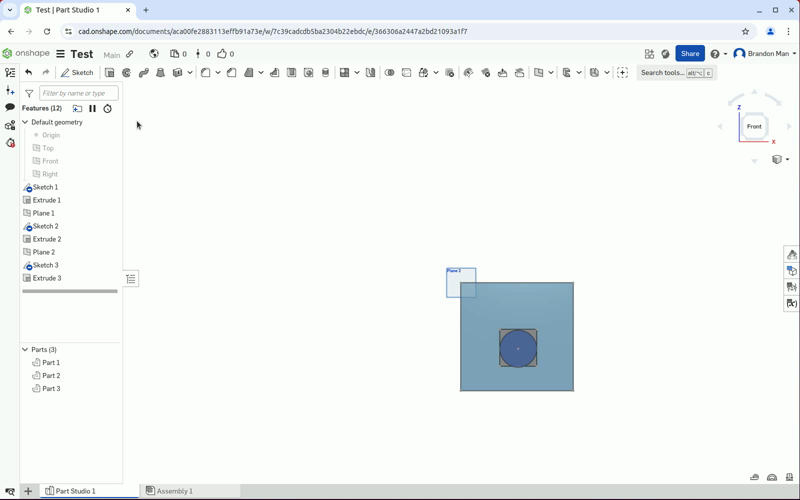
key(shift+7)
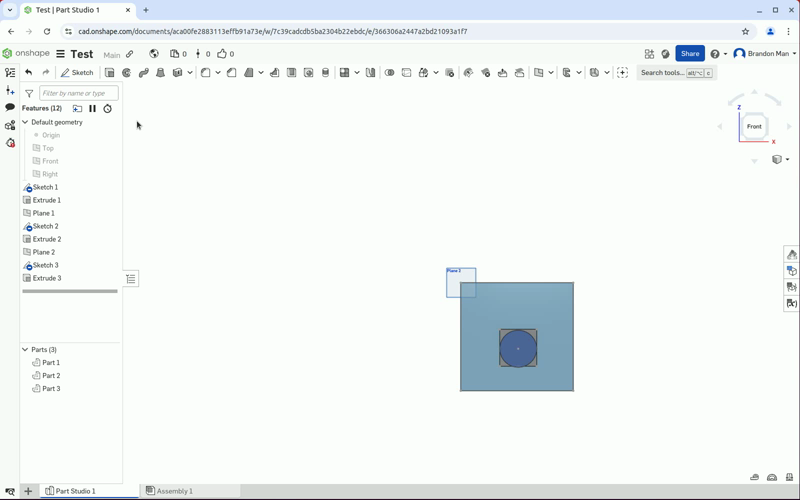
key(left, 2)
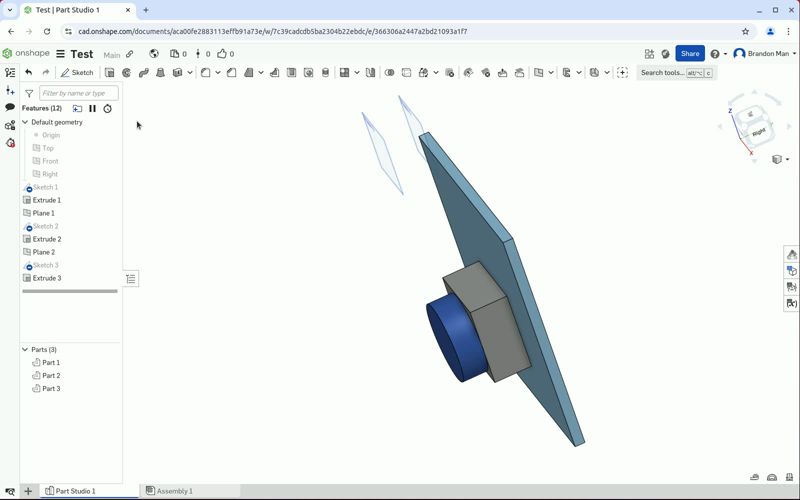
key(down, 2)
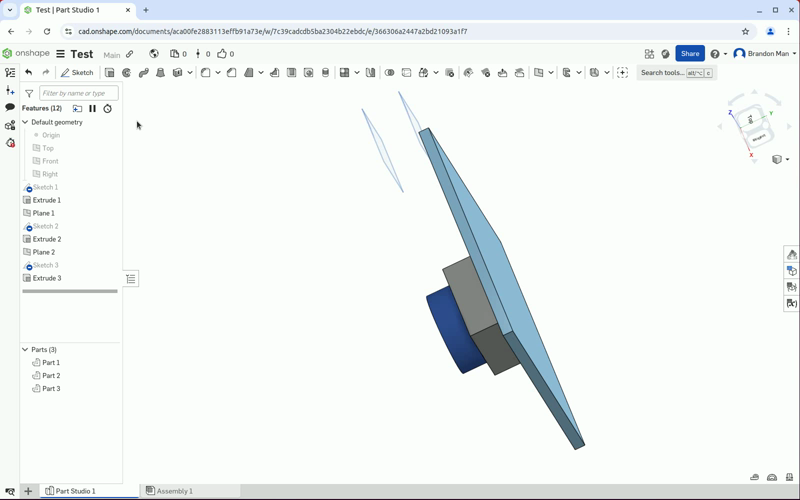
key(up, 2)
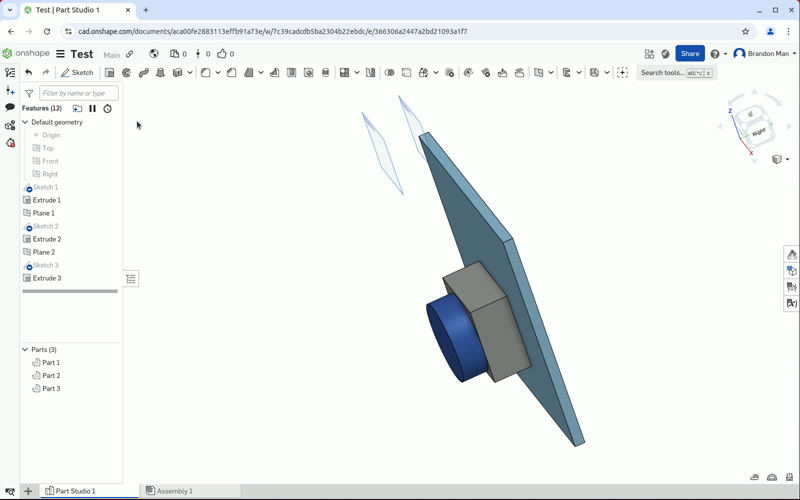
key(right, 2)
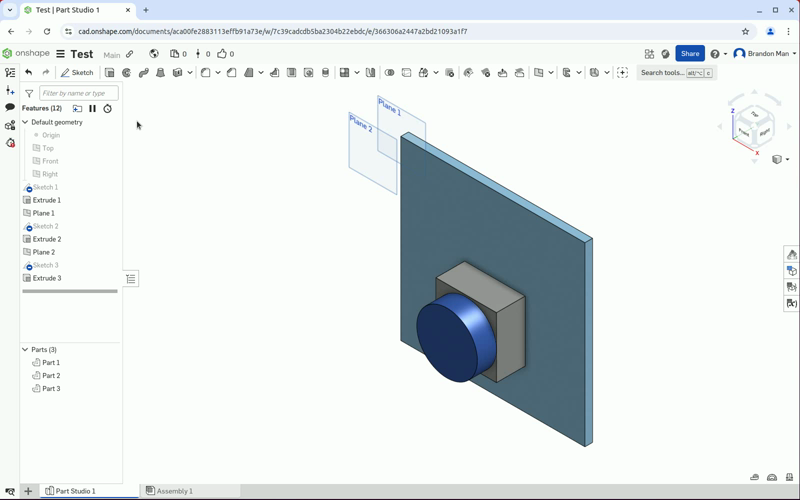
mouse_move(73, 189)
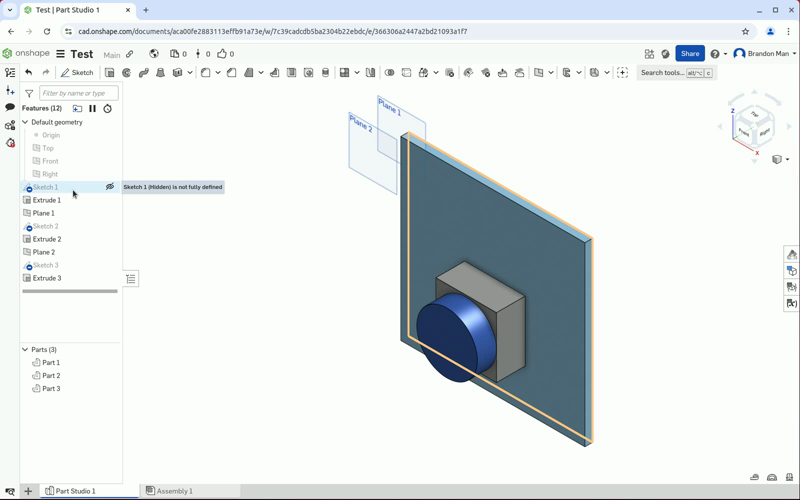
click(73, 189)